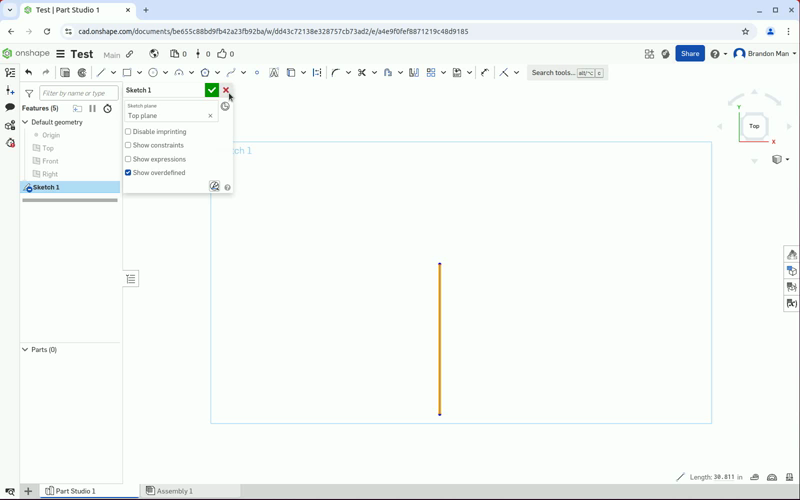
key(shift+h)
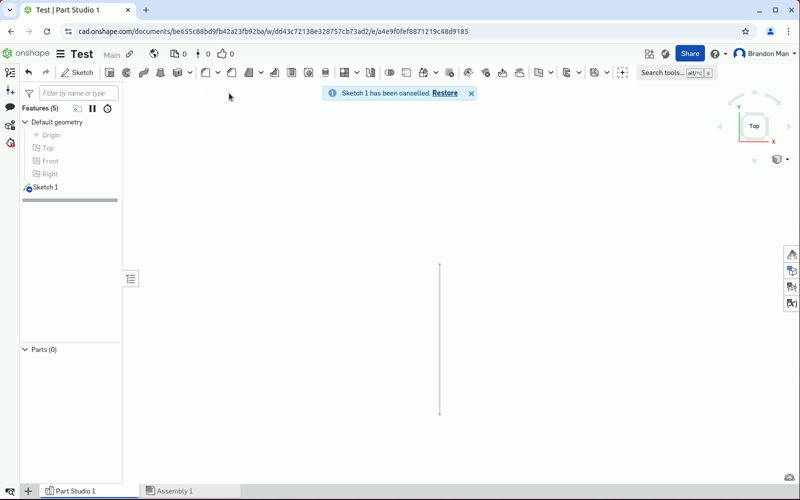
key(shift+s)
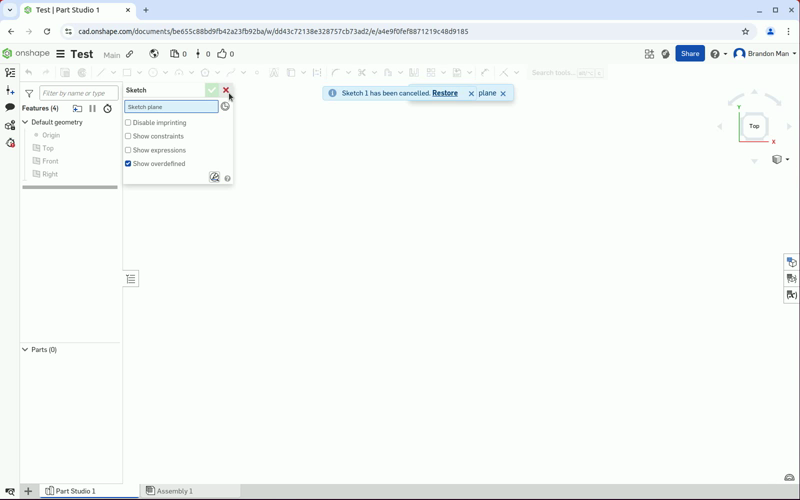
mouse_move(73, 150)
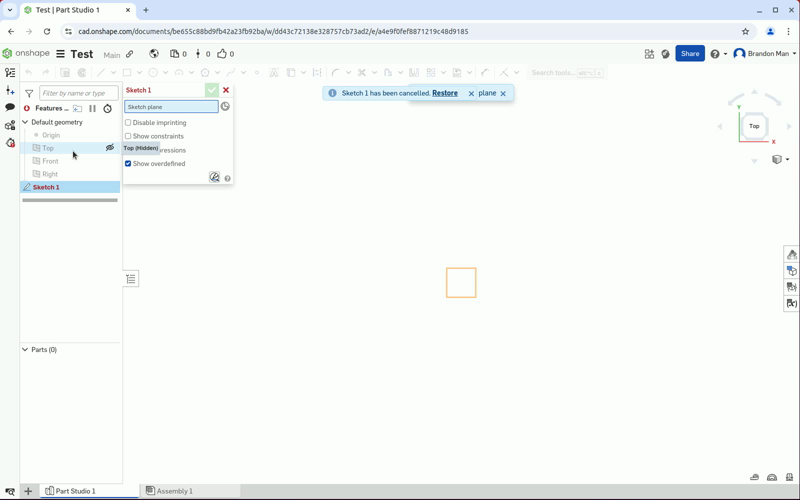
click(73, 150)
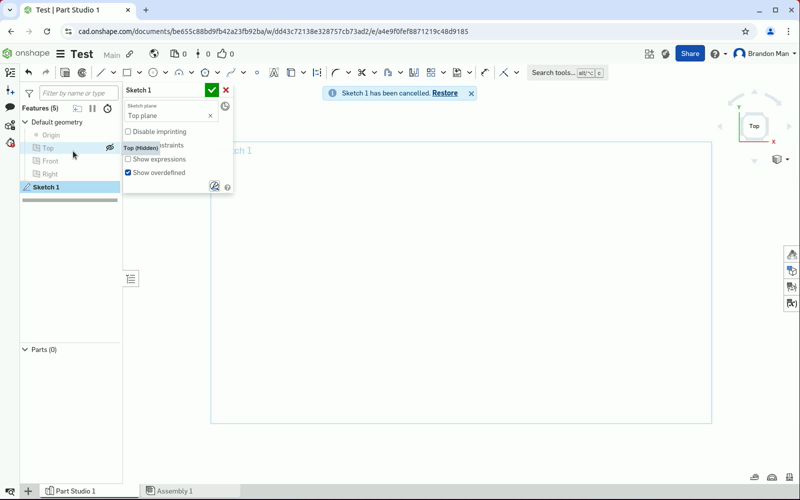
mouse_move(73, 352)
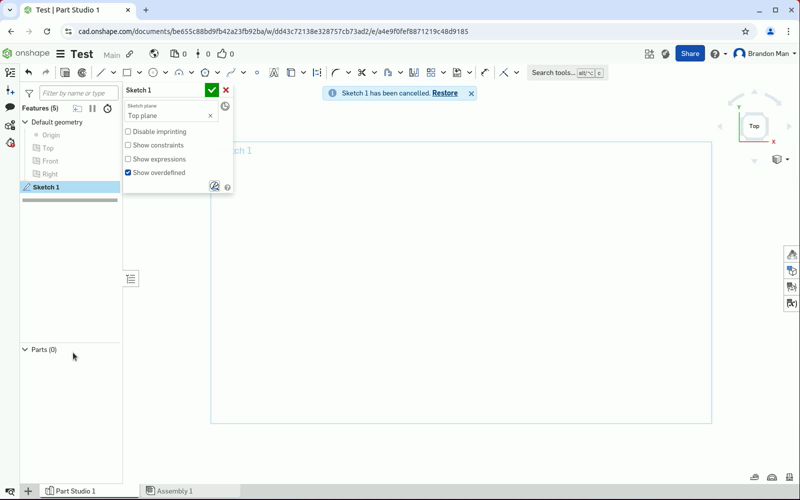
key(y)
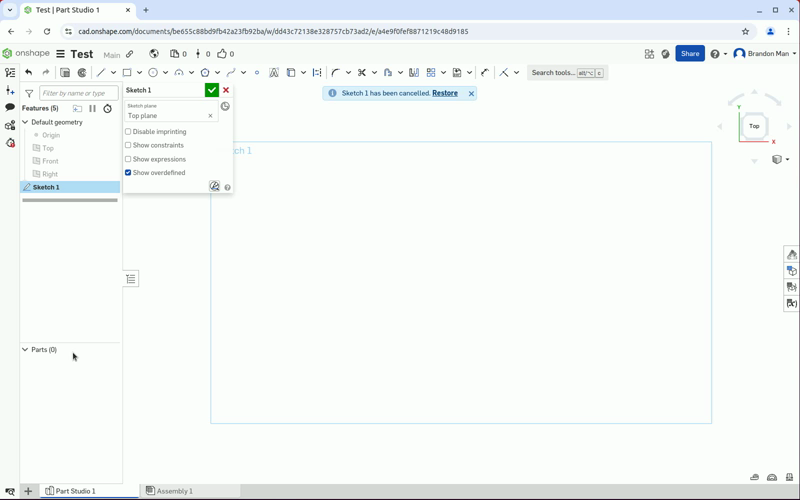
key(c)
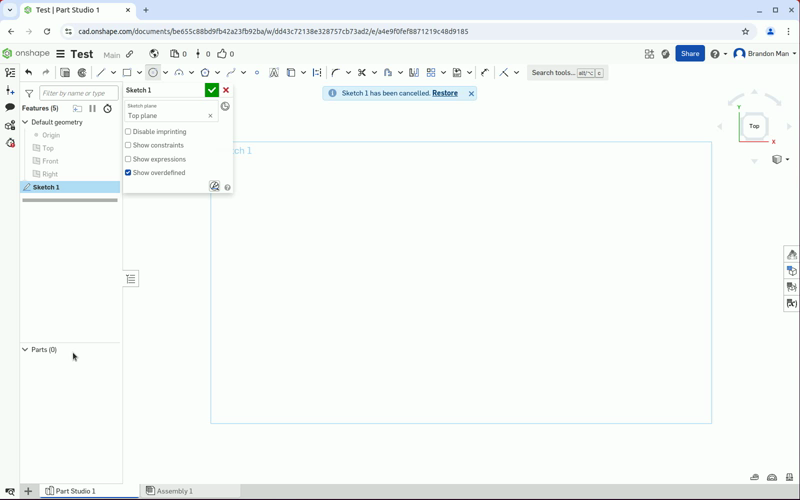
key_down(shift)
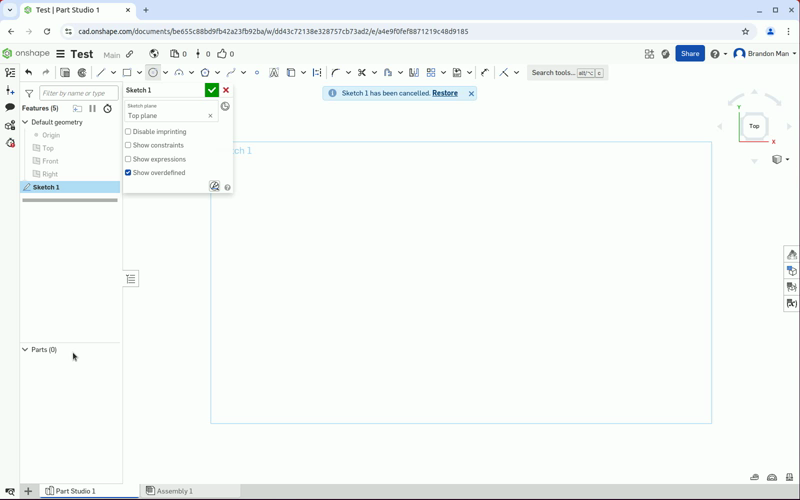
mouse_move(461, 282)
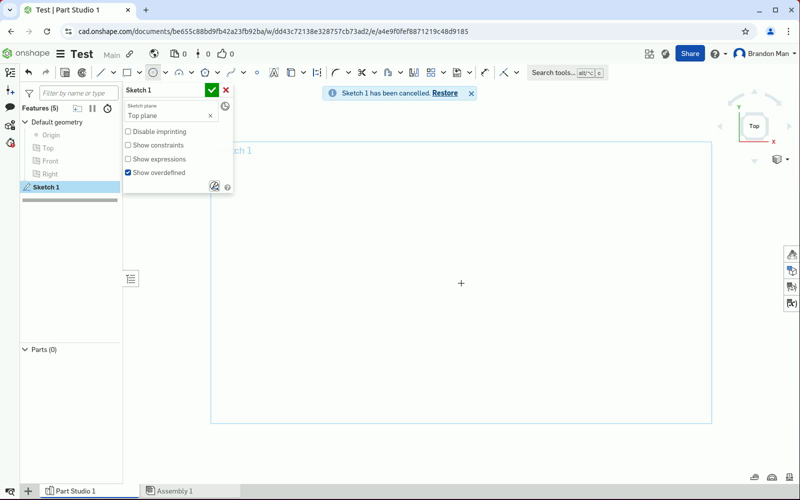
click(461, 282)
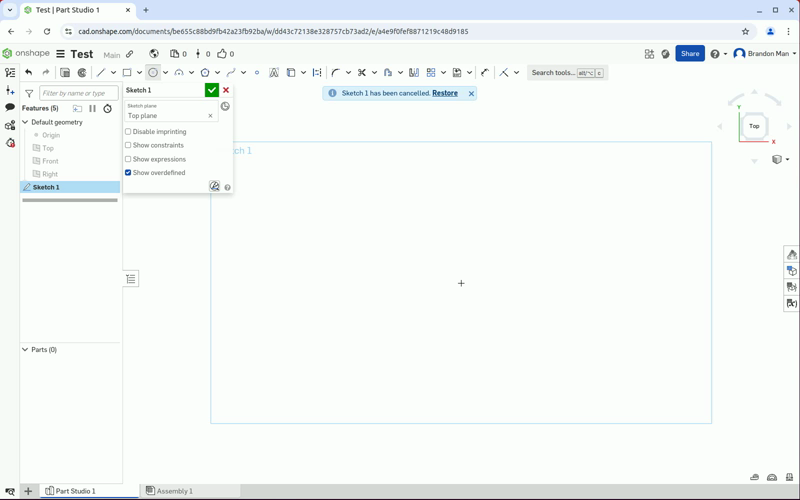
key_up(shift)
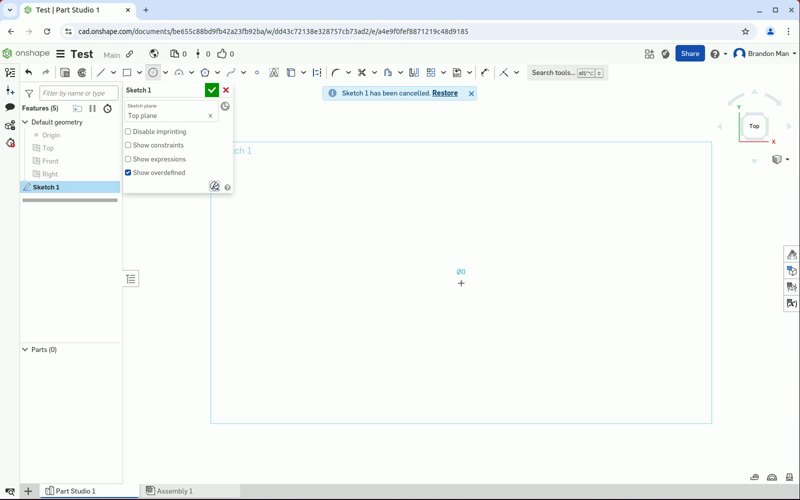
mouse_move(574, 282)
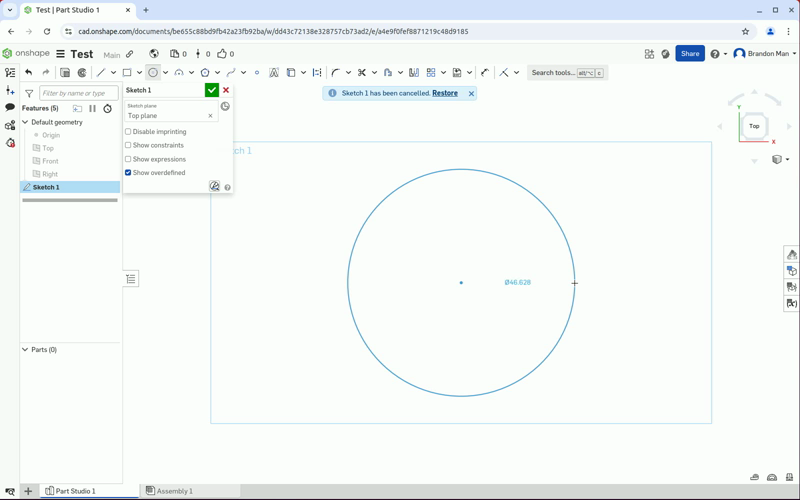
click(574, 282)
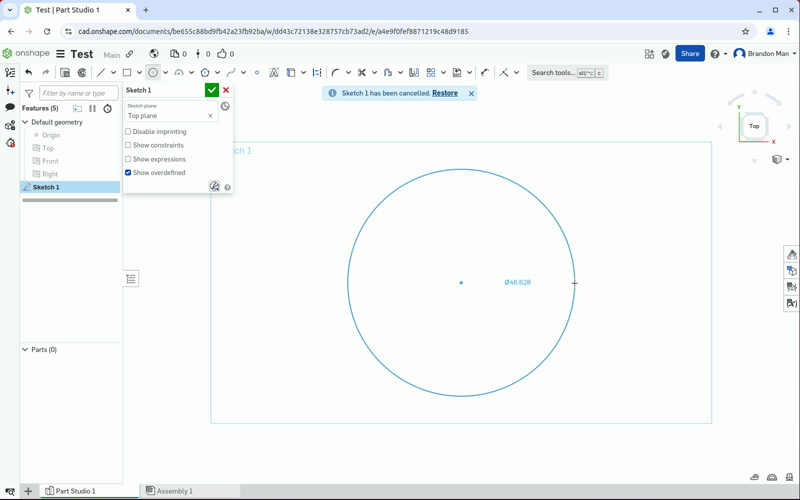
key(esc)
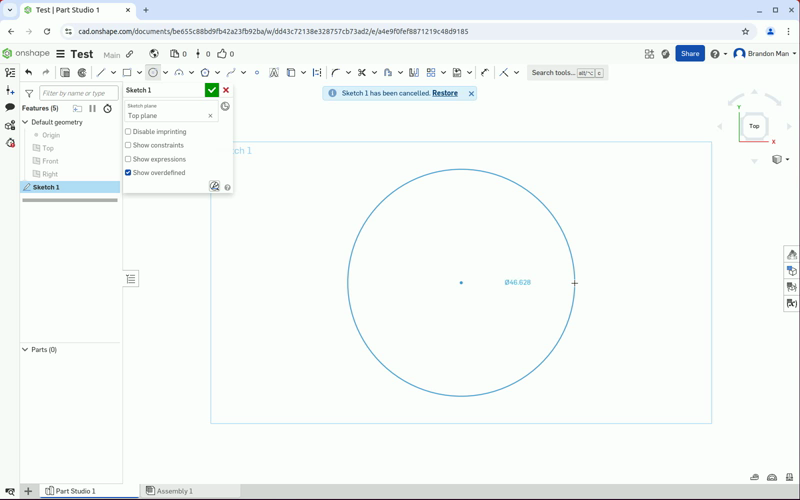
key(c)
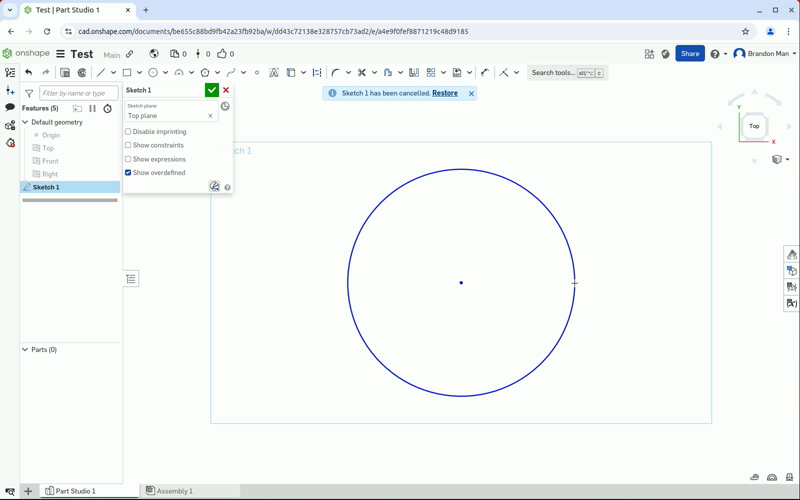
key_down(shift)
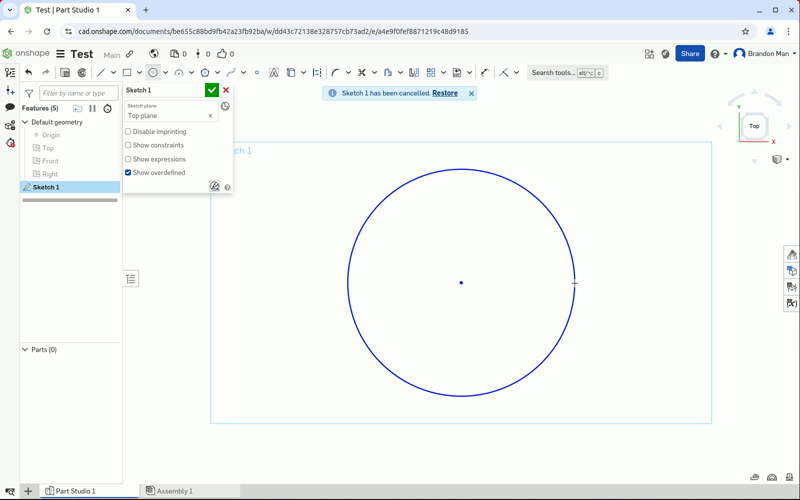
mouse_move(461, 282)
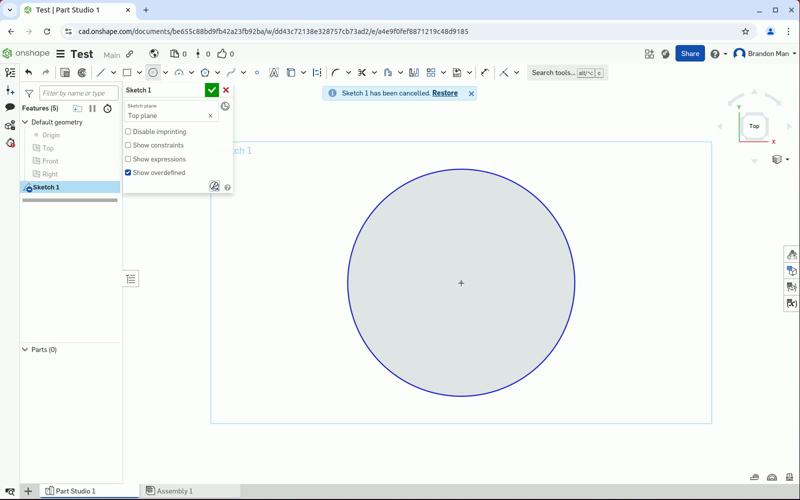
click(461, 282)
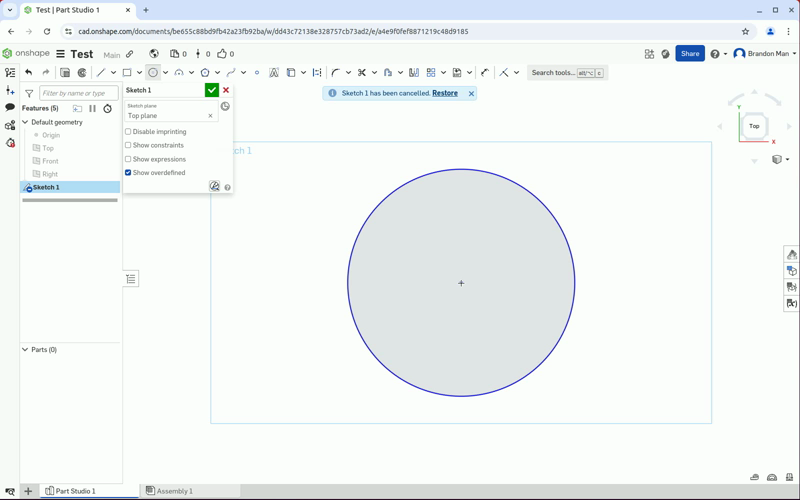
key_up(shift)
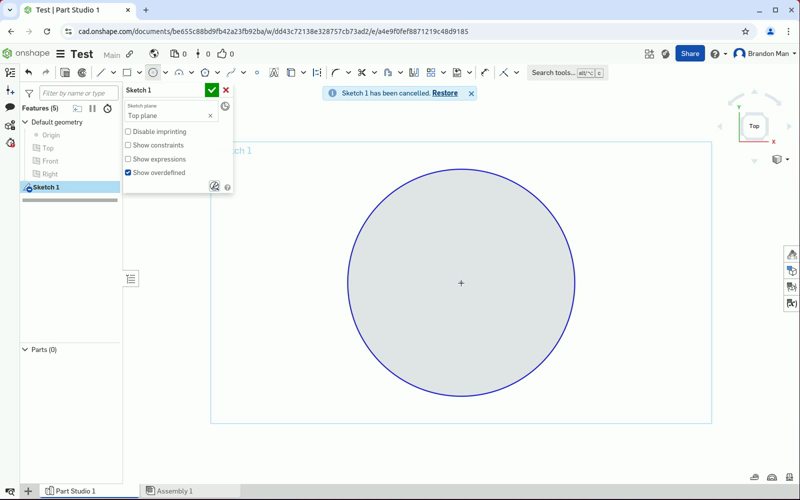
mouse_move(550, 282)
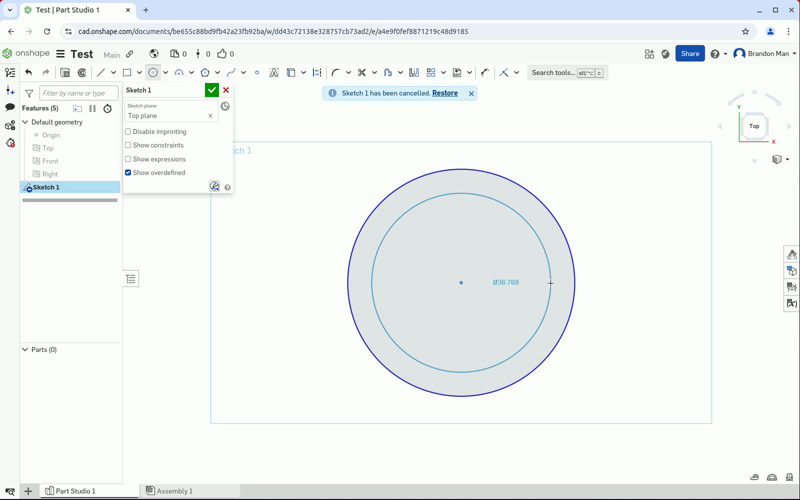
click(550, 282)
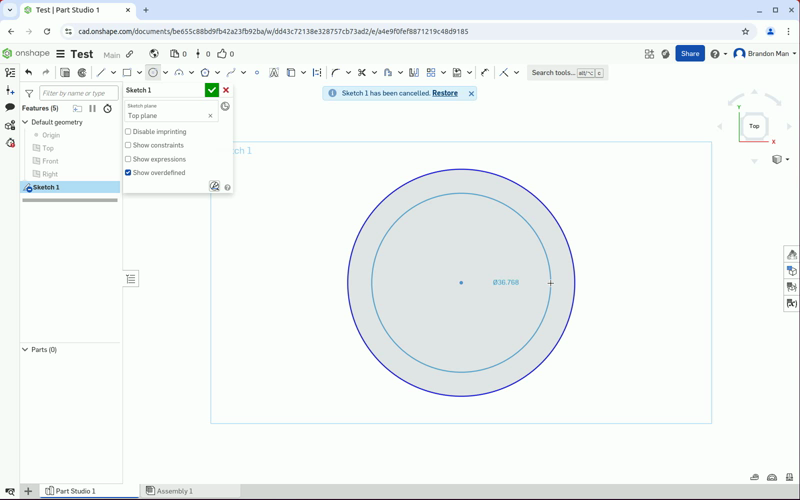
key(esc)
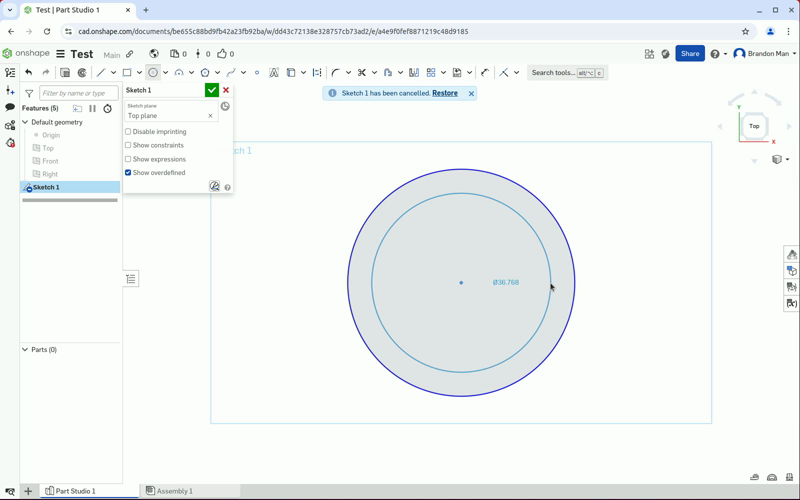
mouse_move(533, 213)
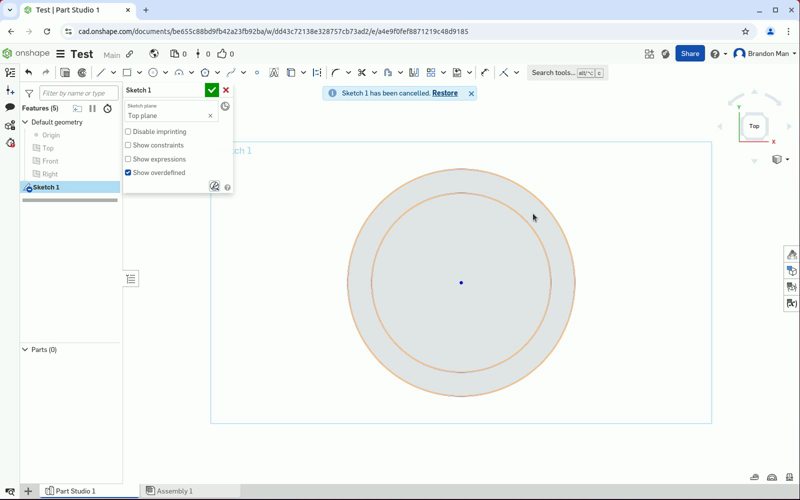
click(533, 213)
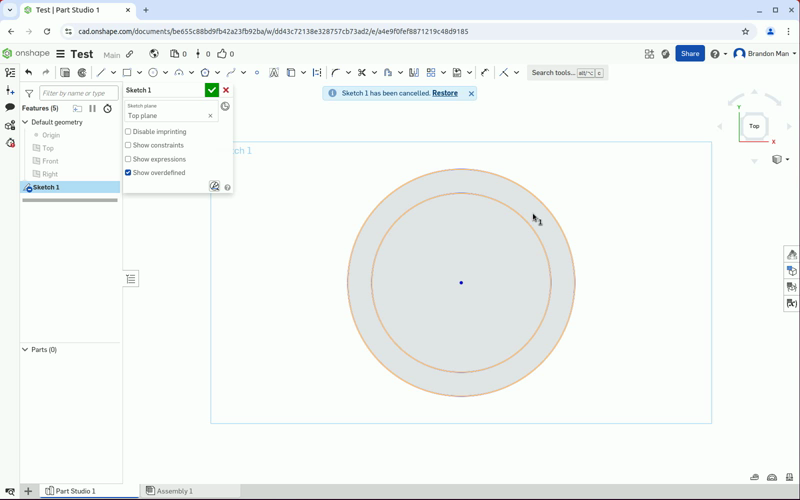
mouse_move(73, 352)
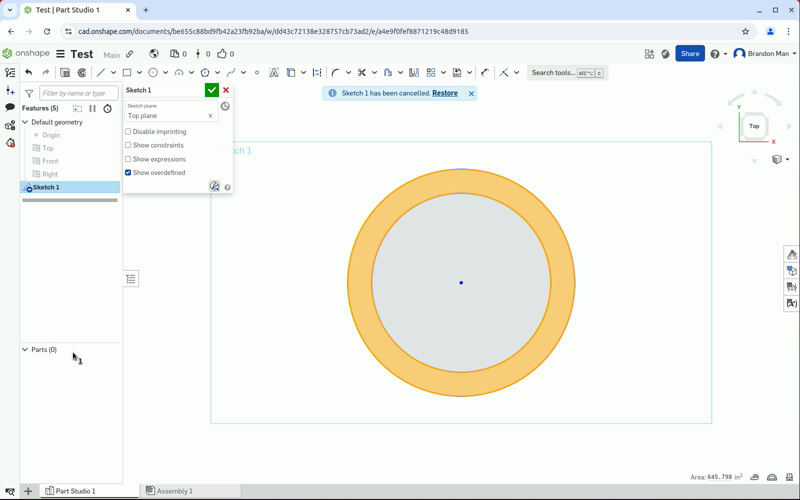
key(shift+y)
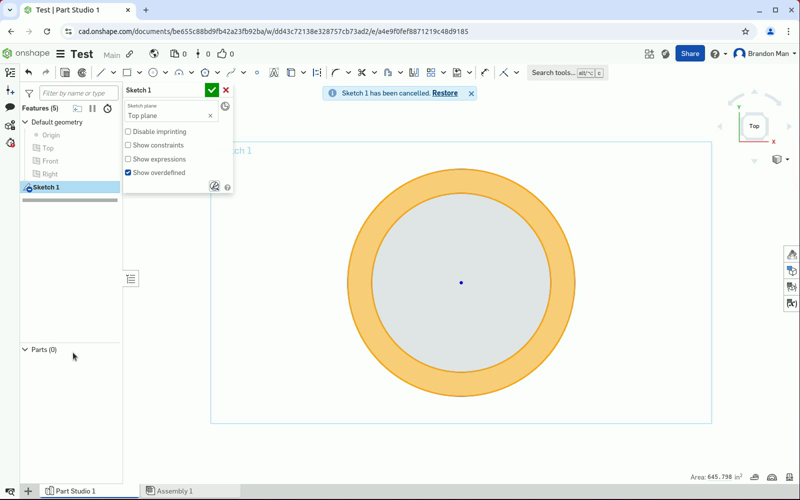
key(shift+e)
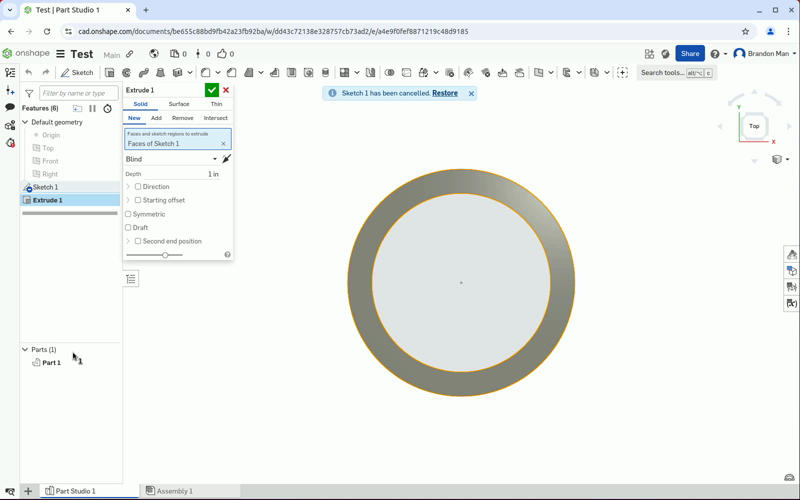
mouse_move(143, 106)
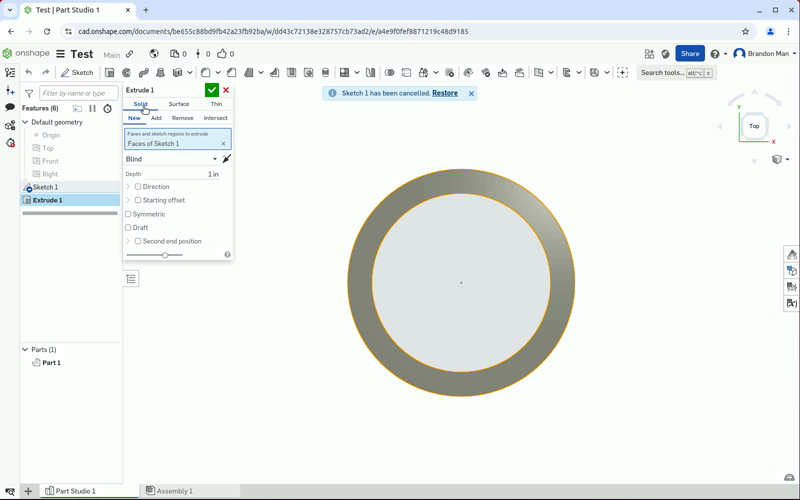
click(143, 106)
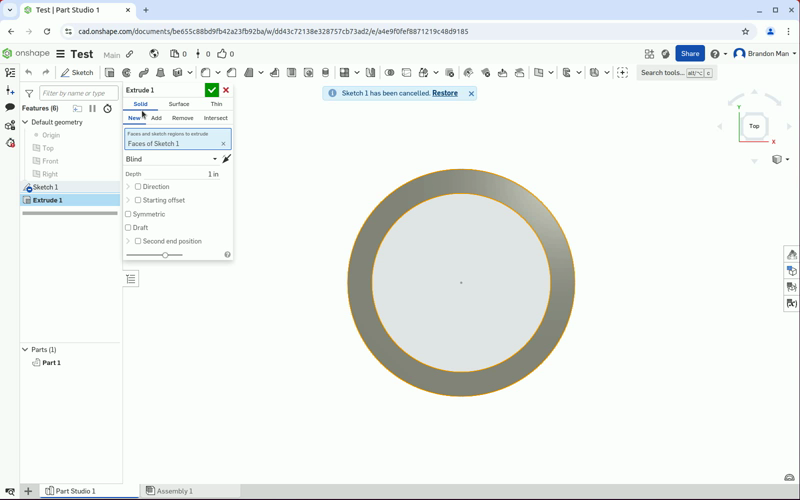
mouse_move(137, 120)
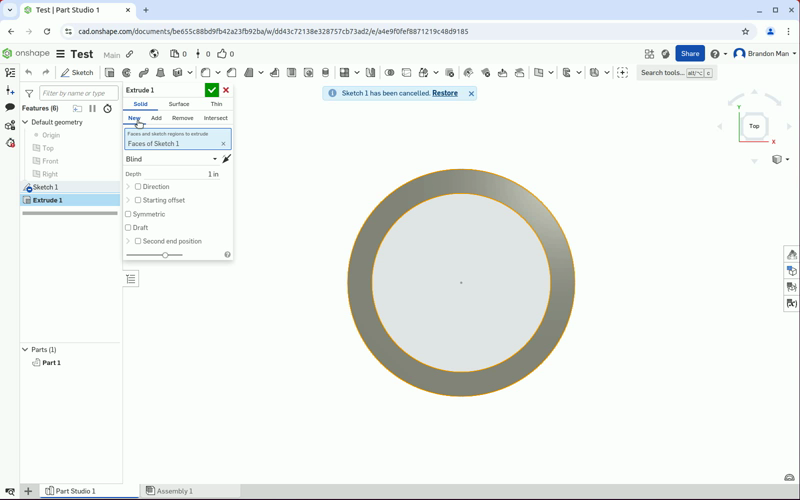
click(137, 120)
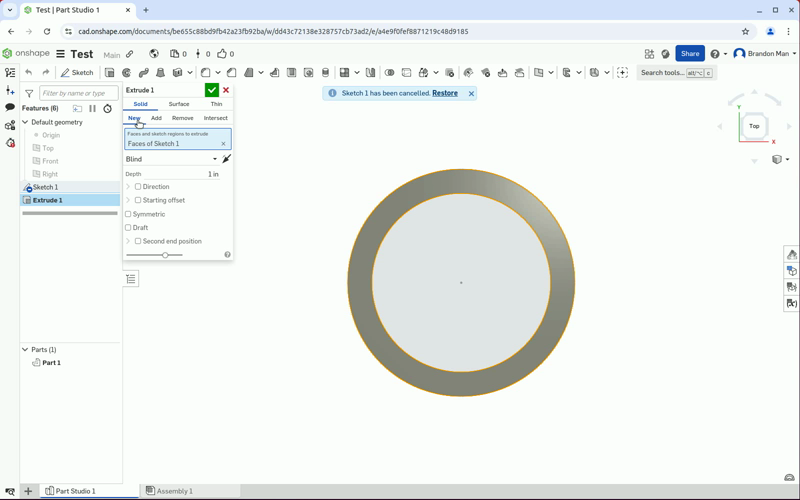
key(tab, 4)
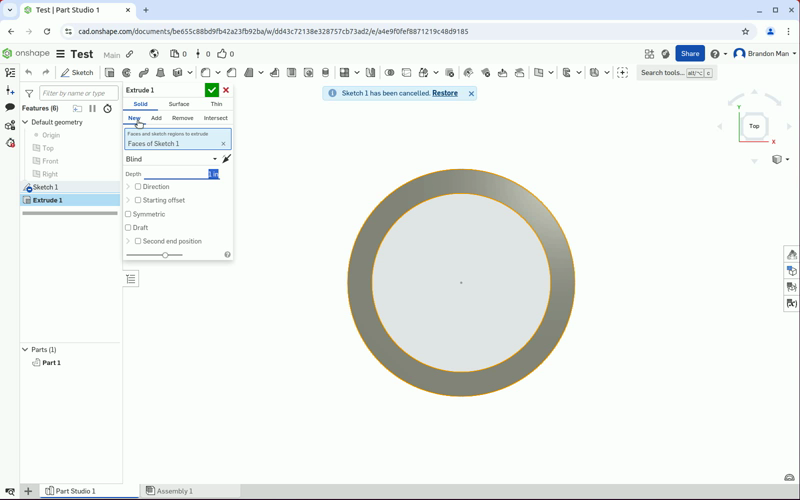
text(4.333)
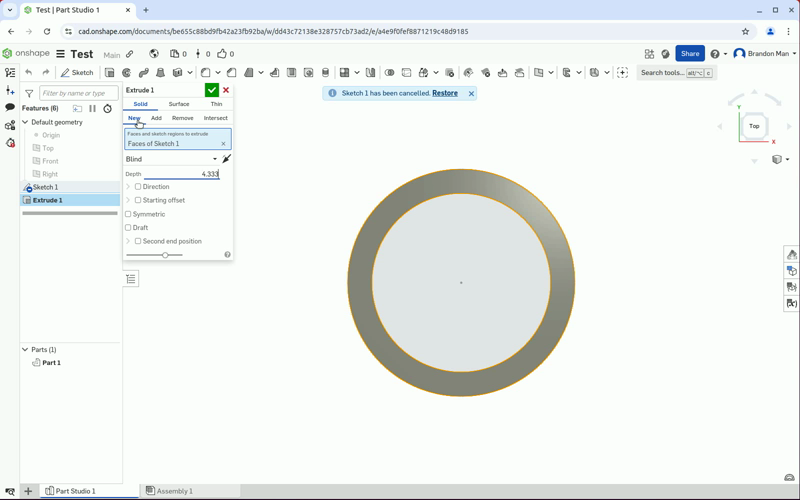
key(enter)
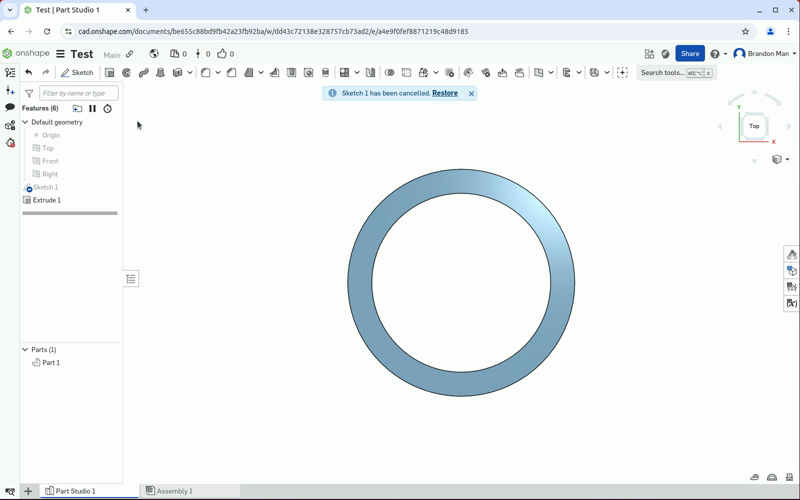
key(shift+h)
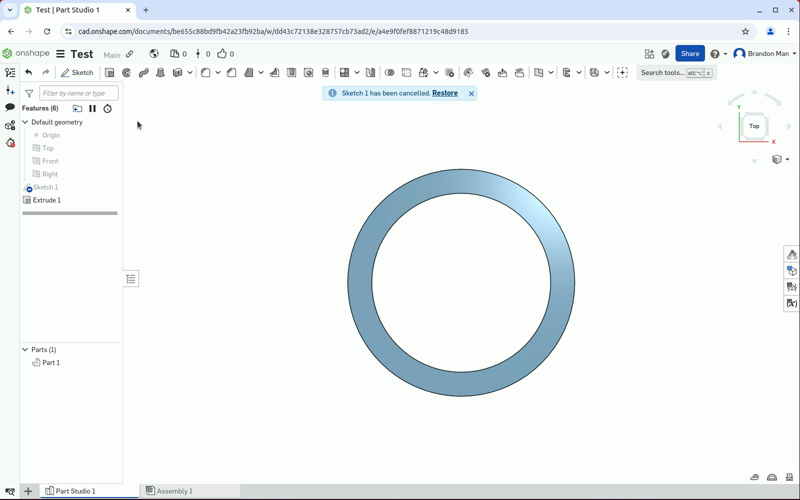
key(shift+h)
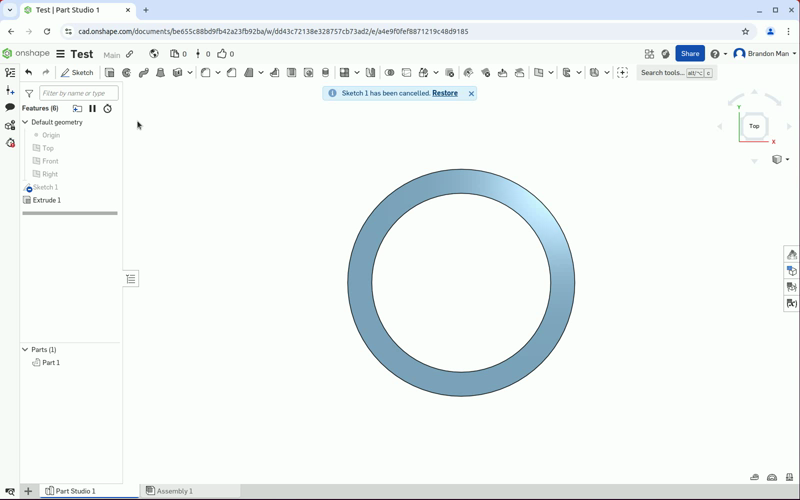
mouse_move(73, 189)
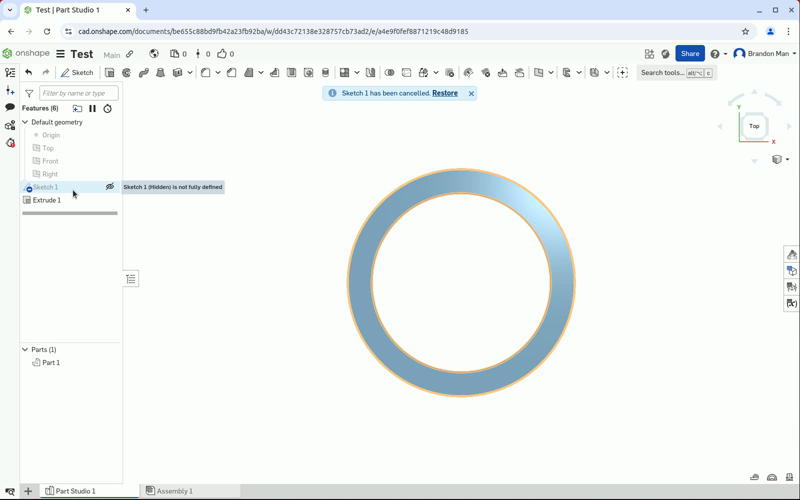
click(73, 189)
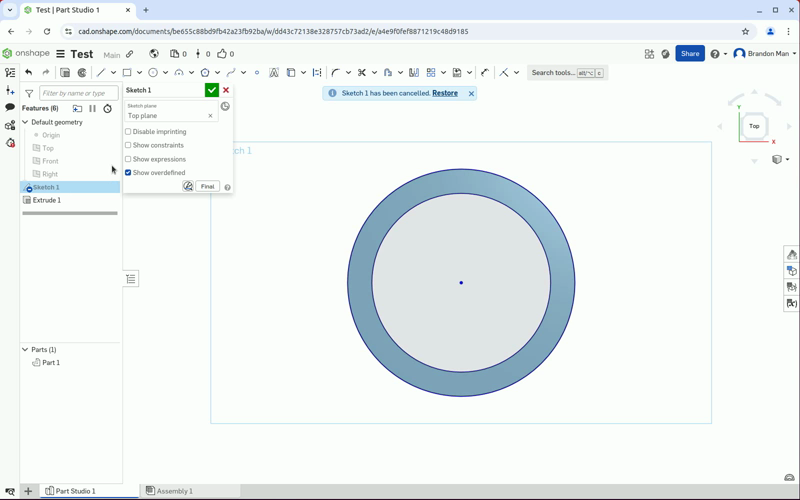
mouse_move(229, 92)
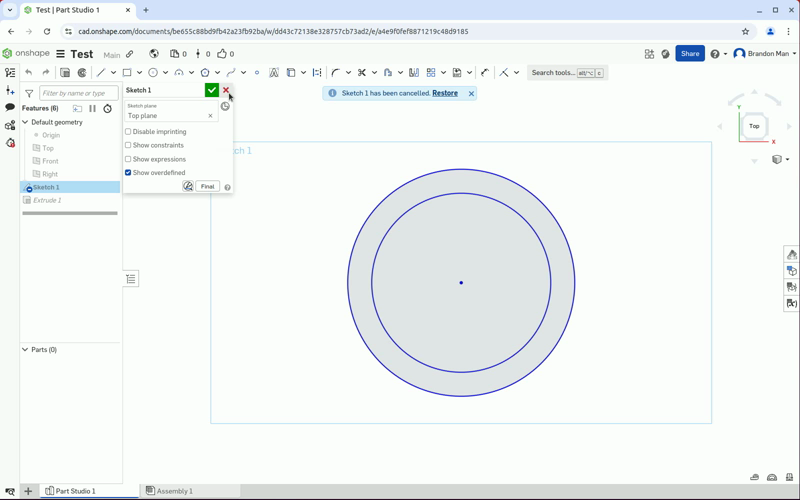
click(229, 92)
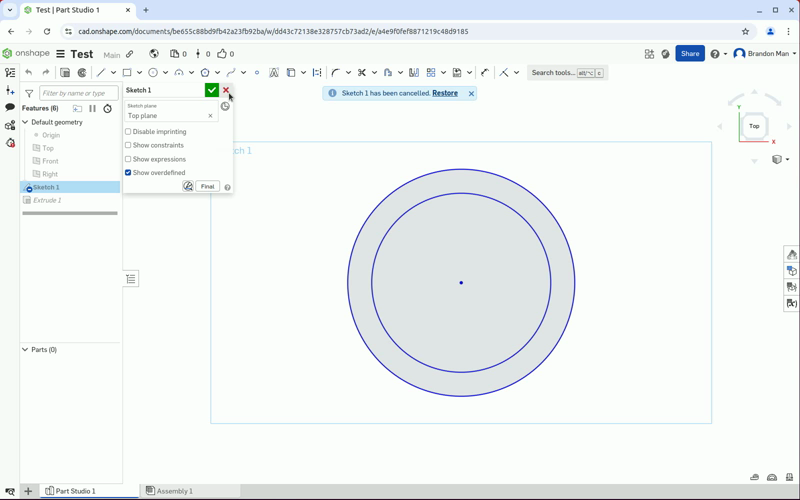
key(shift+s)
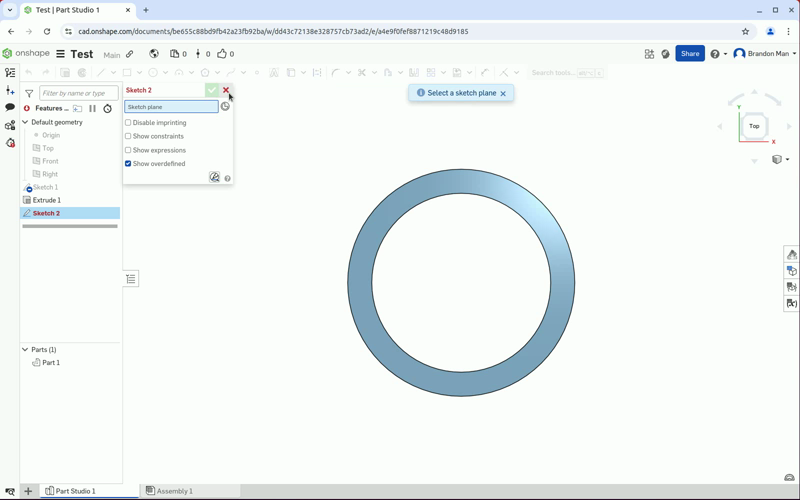
mouse_move(73, 150)
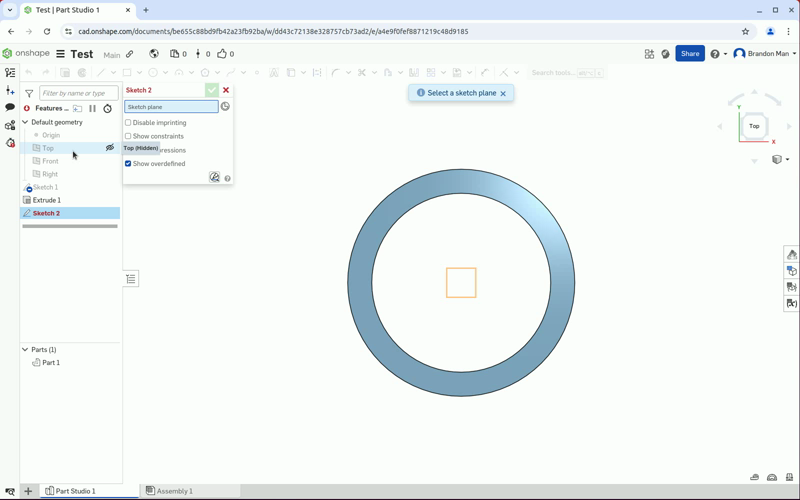
click(73, 150)
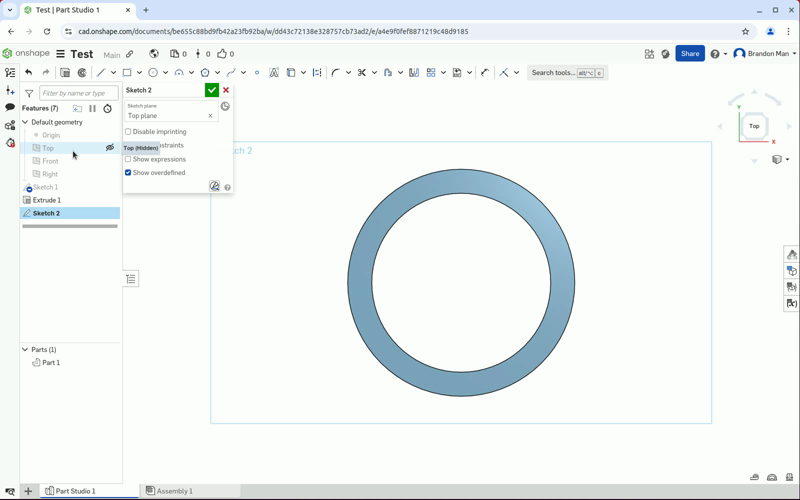
mouse_move(73, 352)
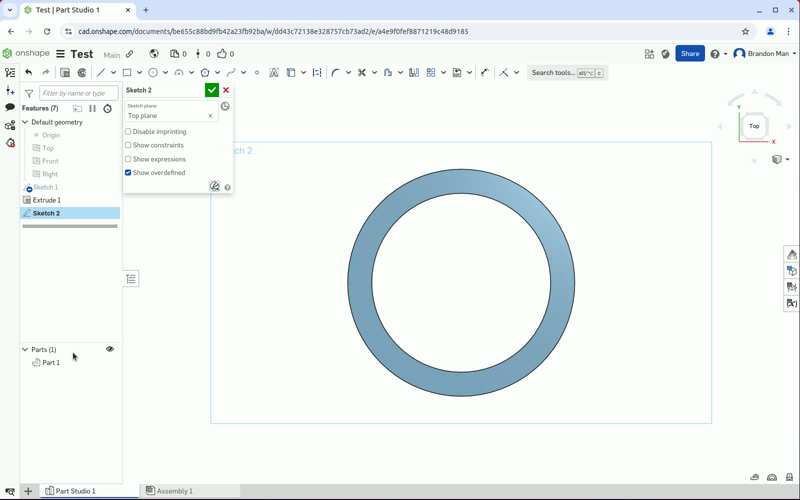
key(y)
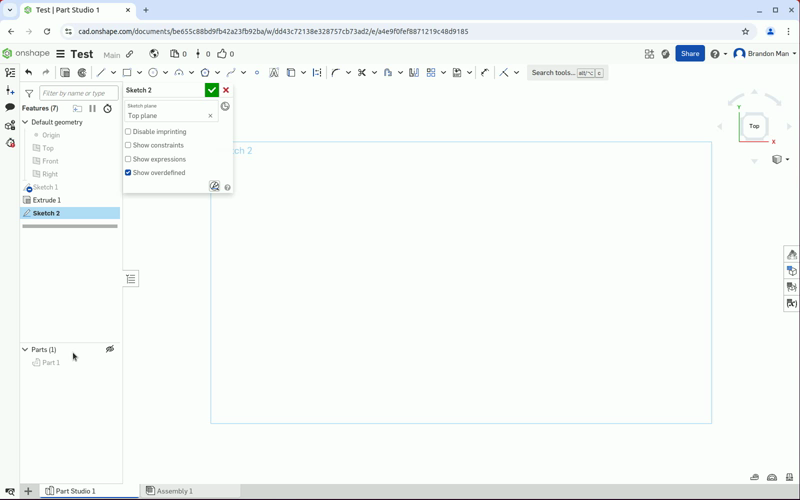
key(c)
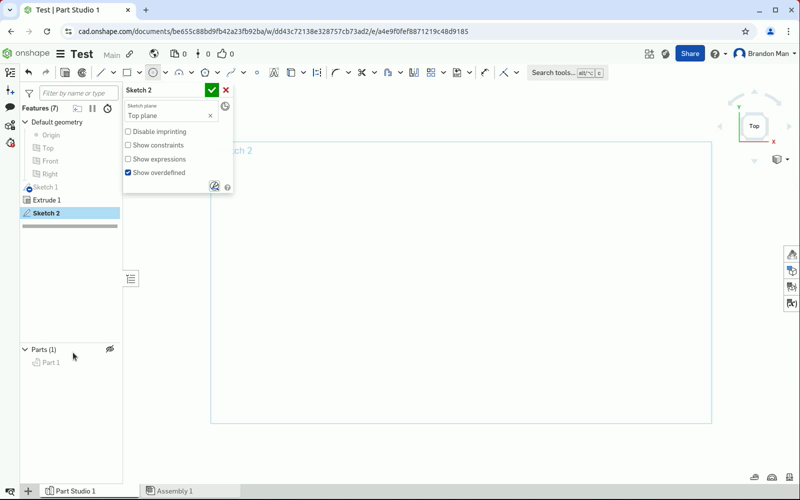
key_down(shift)
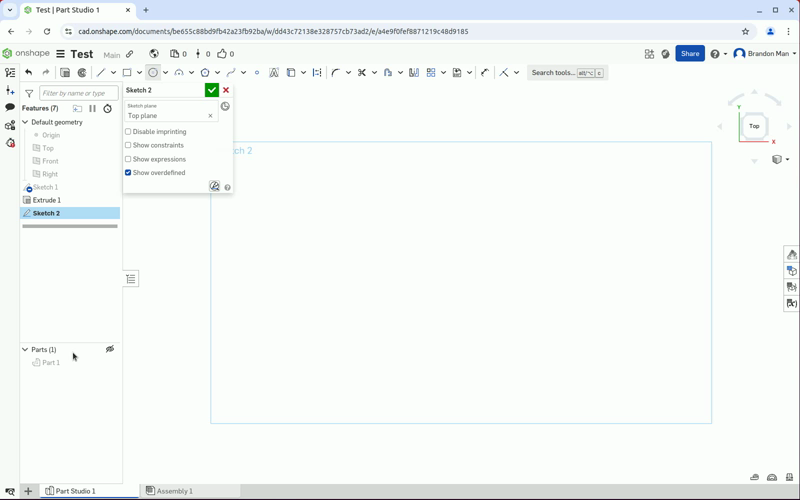
mouse_move(460, 282)
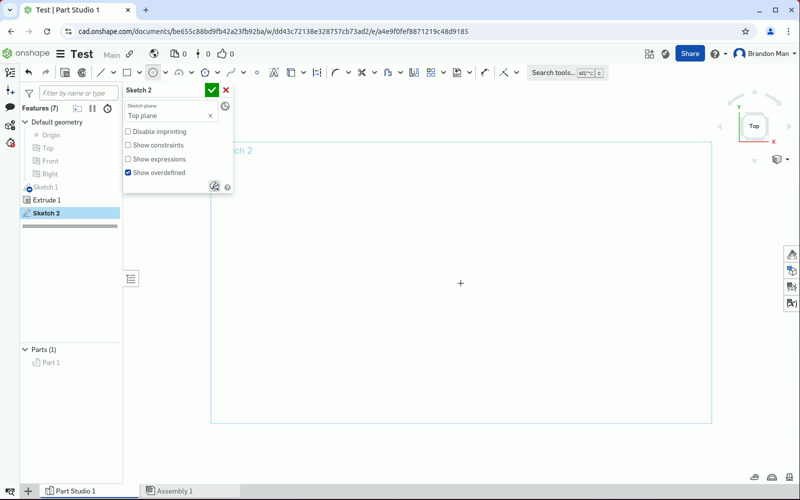
click(460, 282)
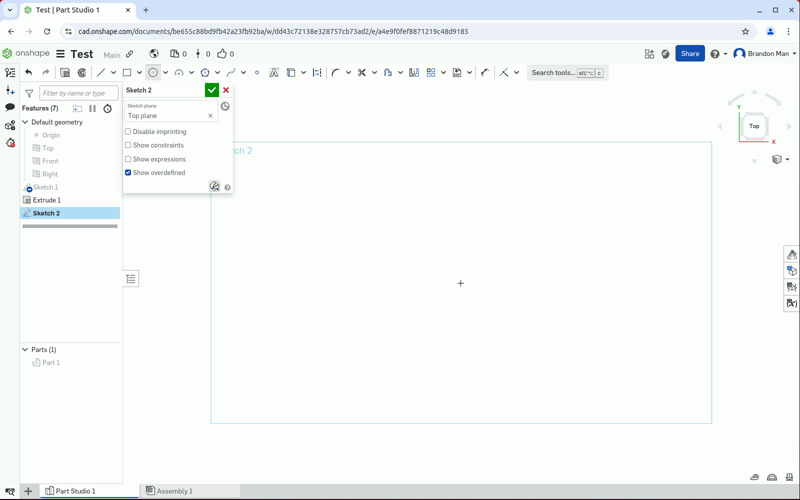
key_up(shift)
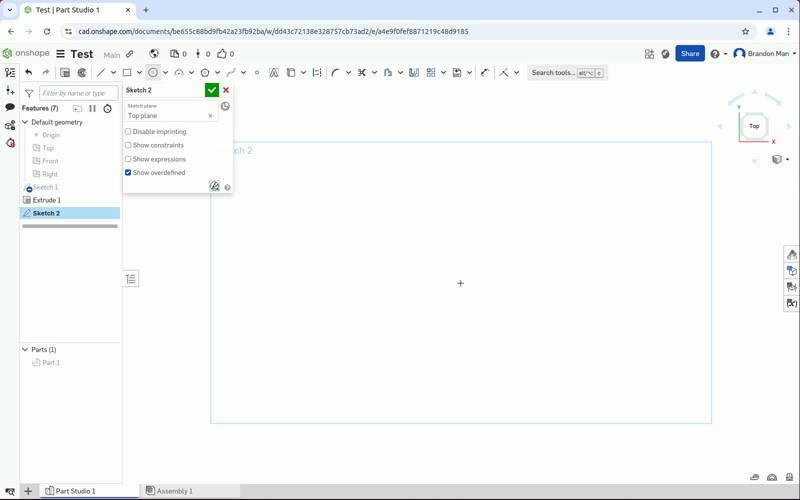
mouse_move(543, 282)
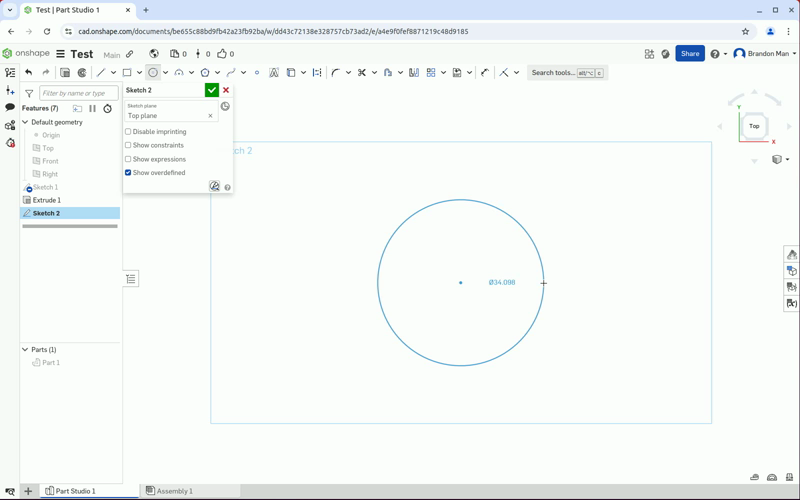
click(543, 282)
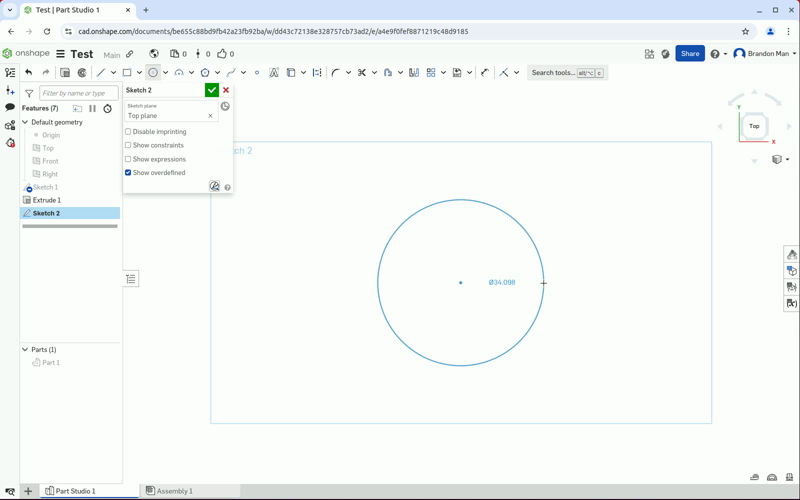
key(esc)
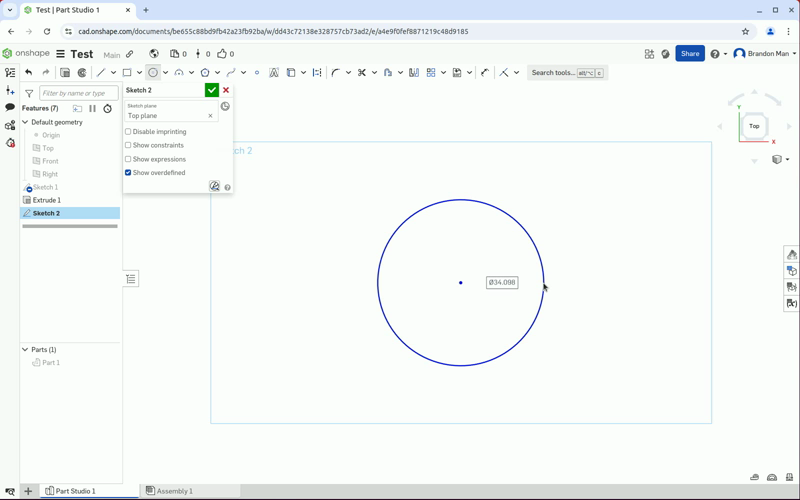
key(c)
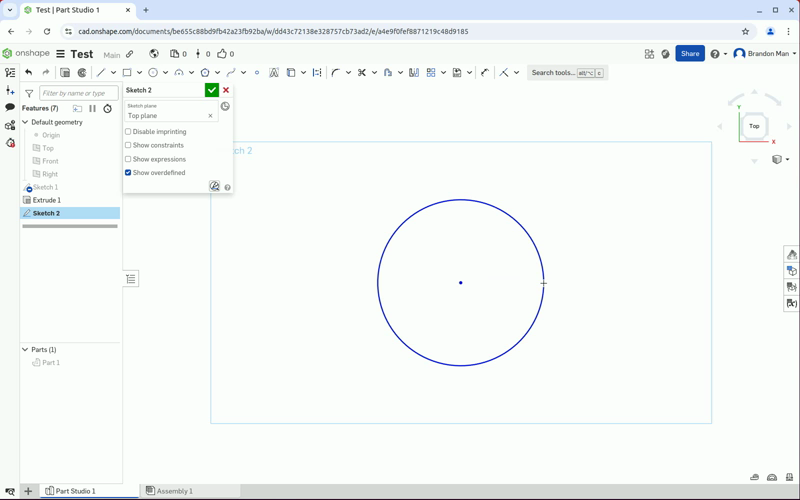
key_down(shift)
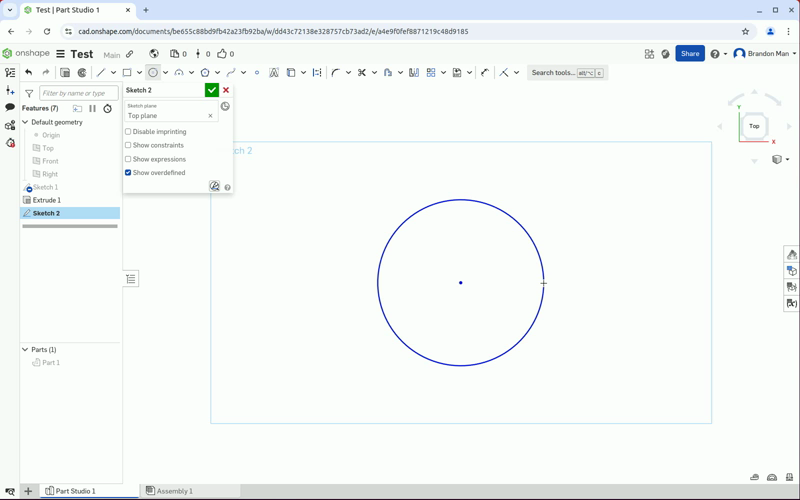
mouse_move(460, 282)
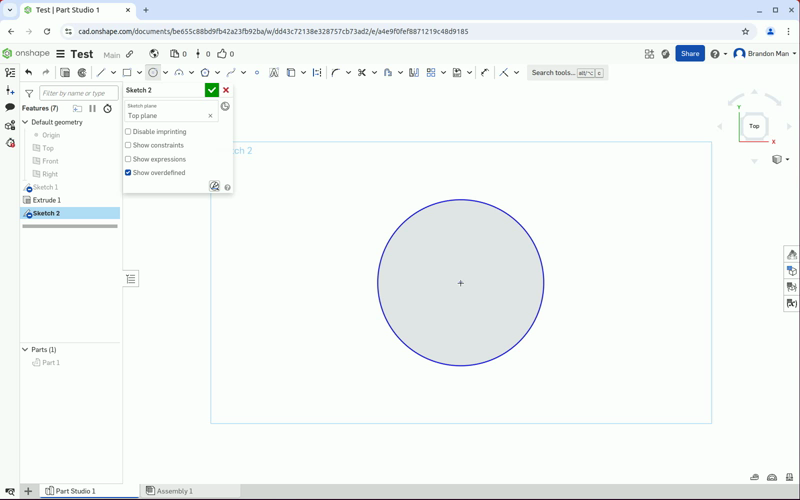
click(460, 282)
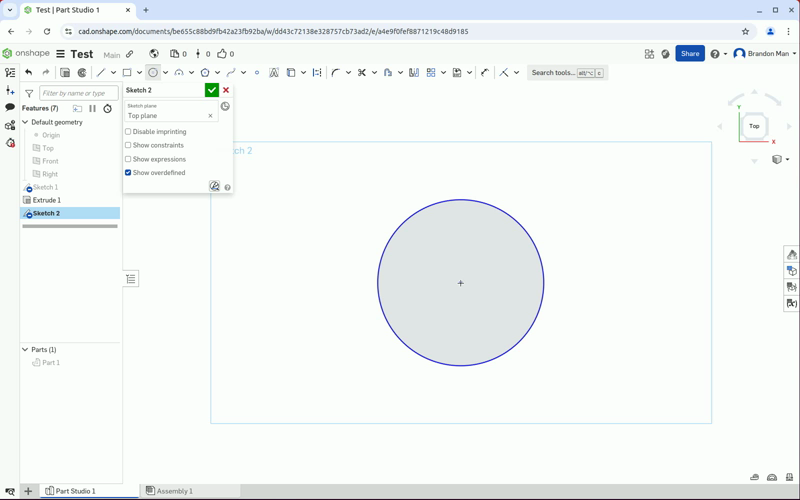
key_up(shift)
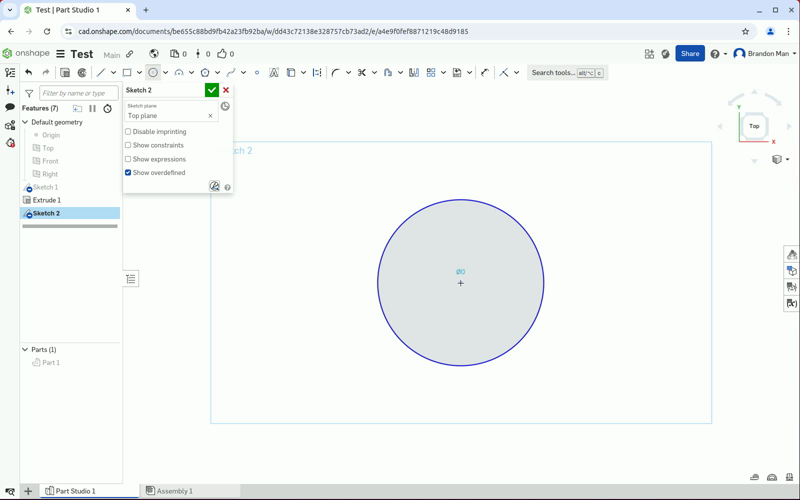
mouse_move(530, 282)
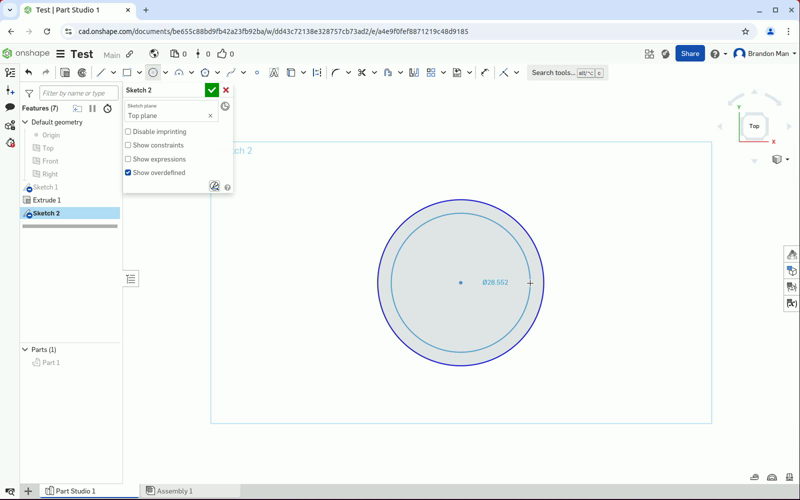
click(530, 282)
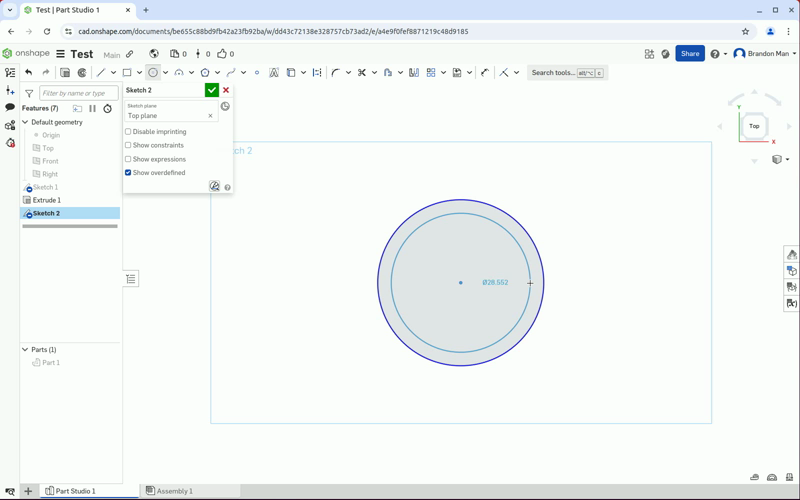
key(esc)
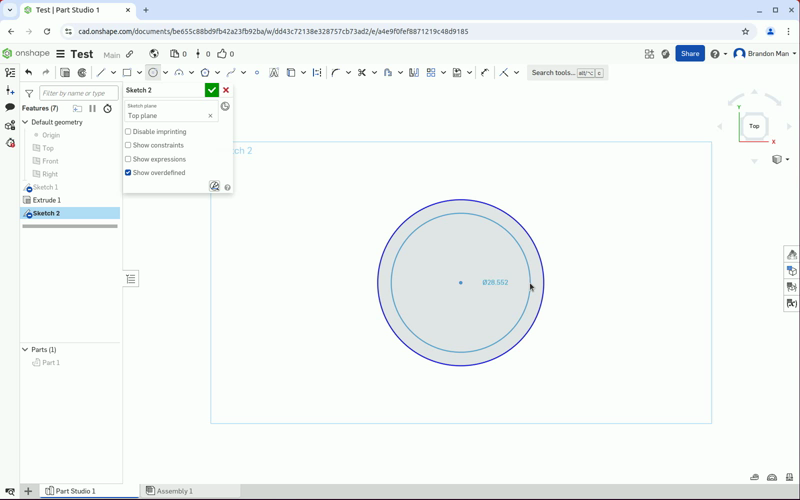
mouse_move(533, 261)
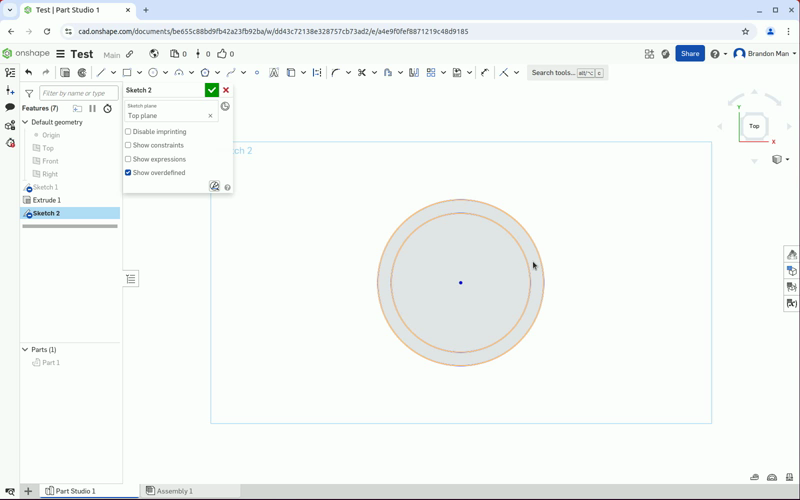
click(533, 261)
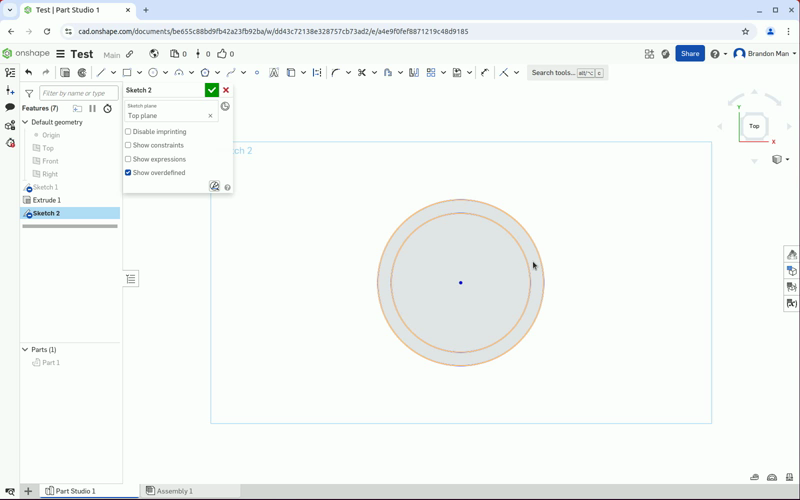
mouse_move(73, 352)
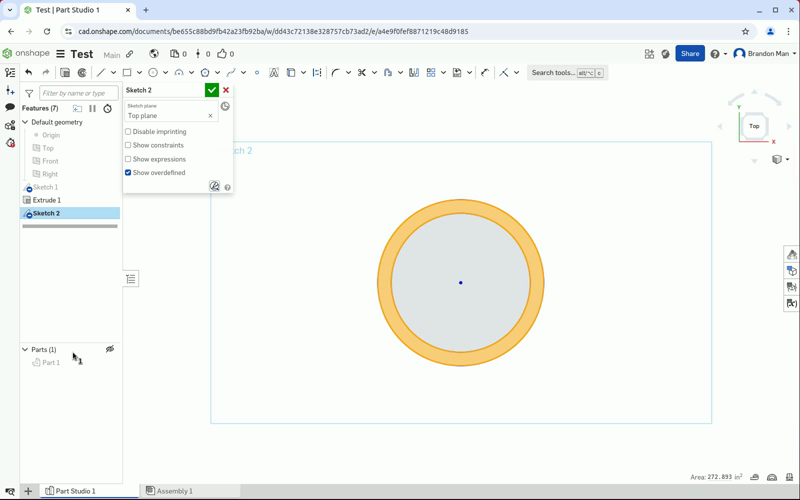
key(shift+y)
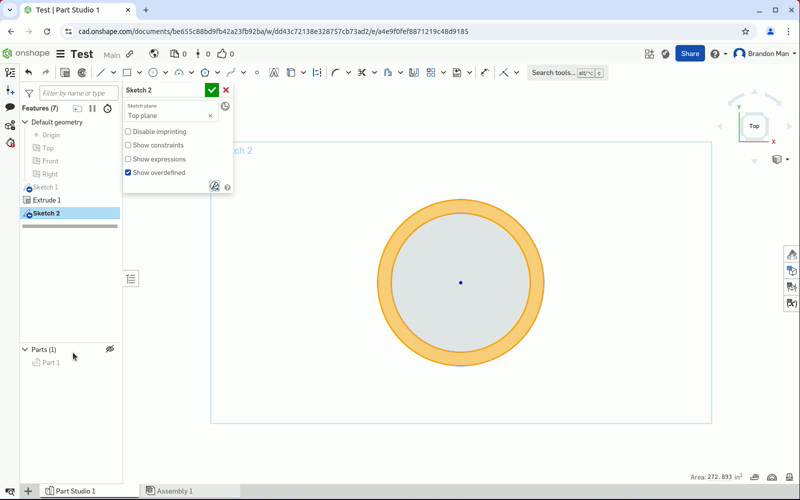
key(shift+e)
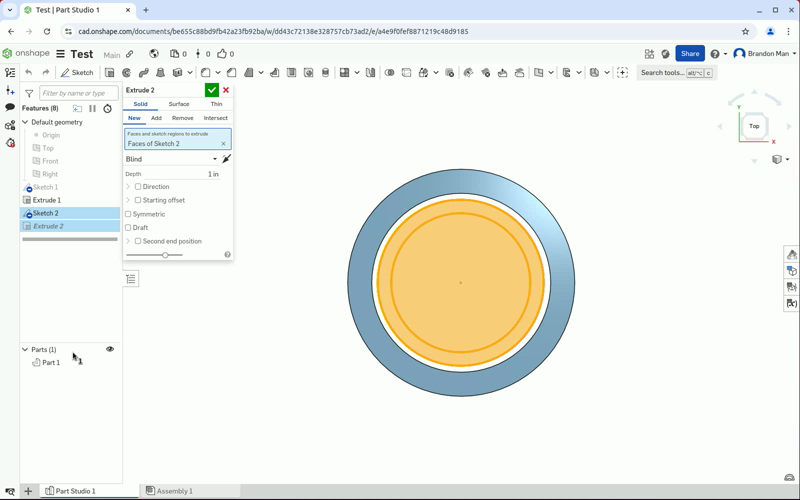
mouse_move(143, 106)
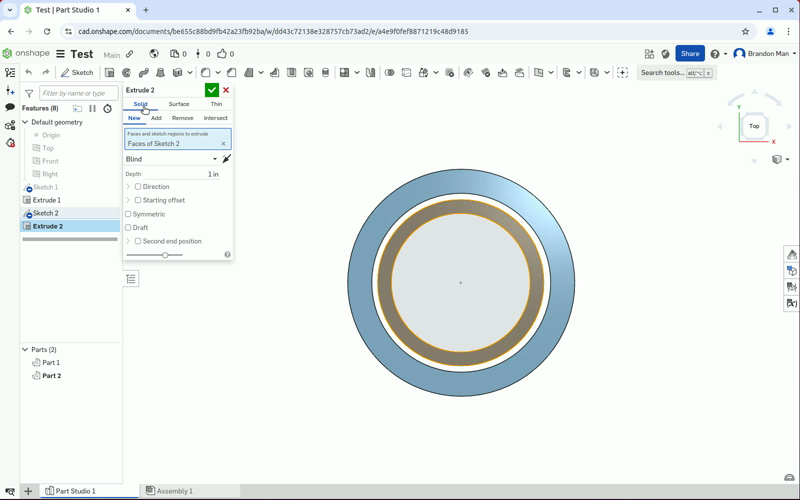
click(143, 106)
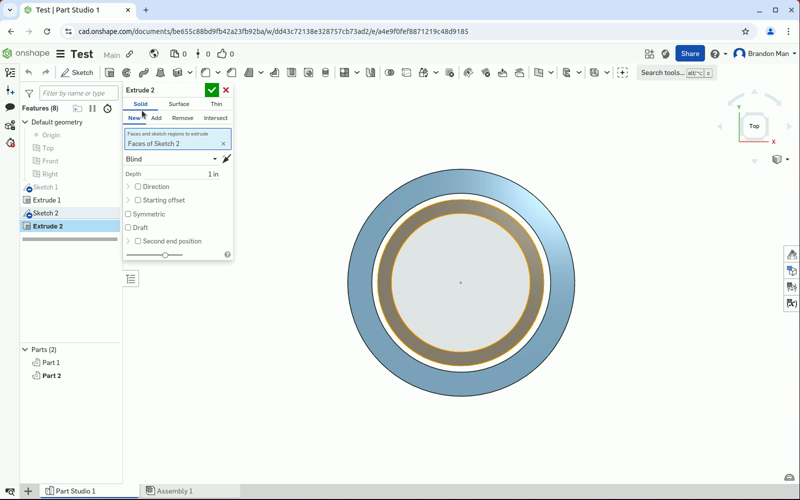
mouse_move(137, 120)
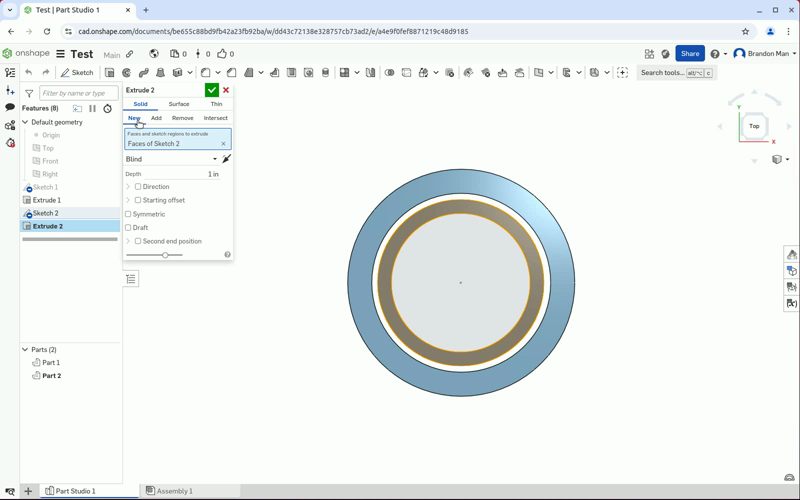
click(137, 120)
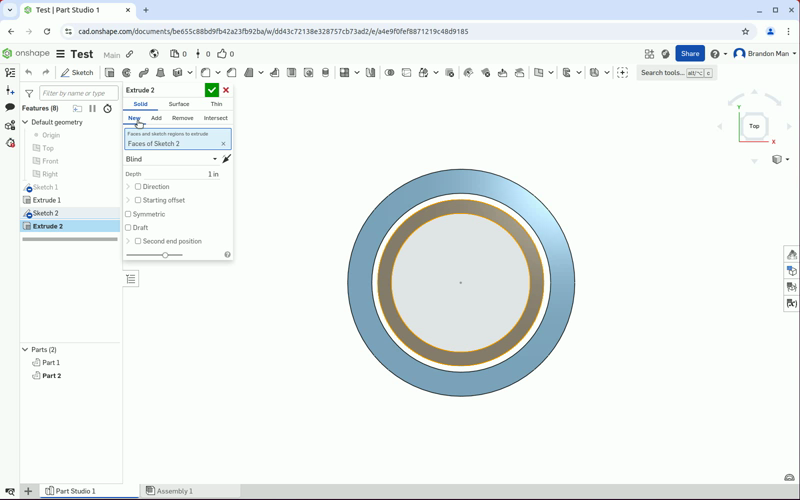
key(tab, 4)
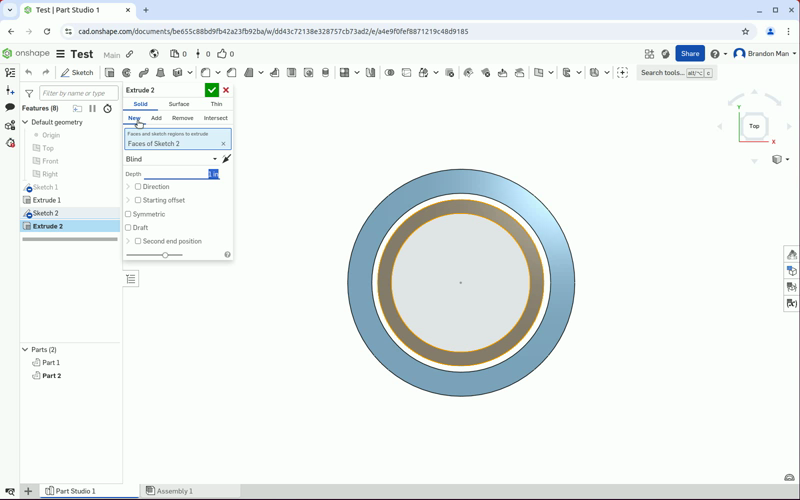
text(4.333)
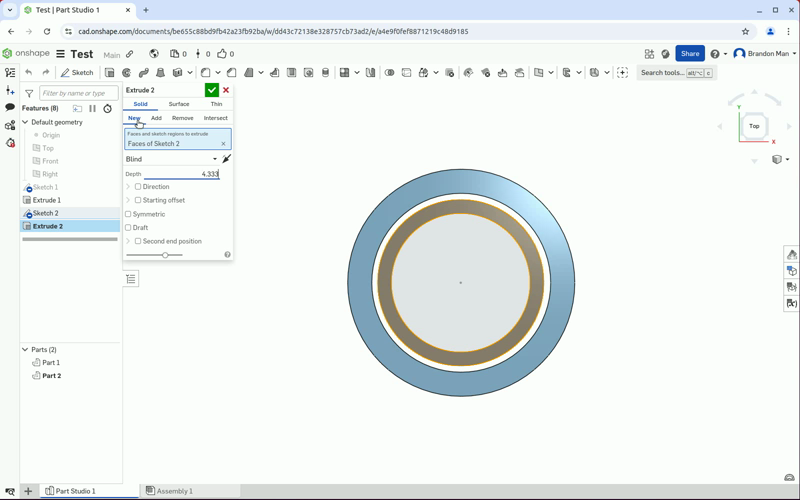
key(enter)
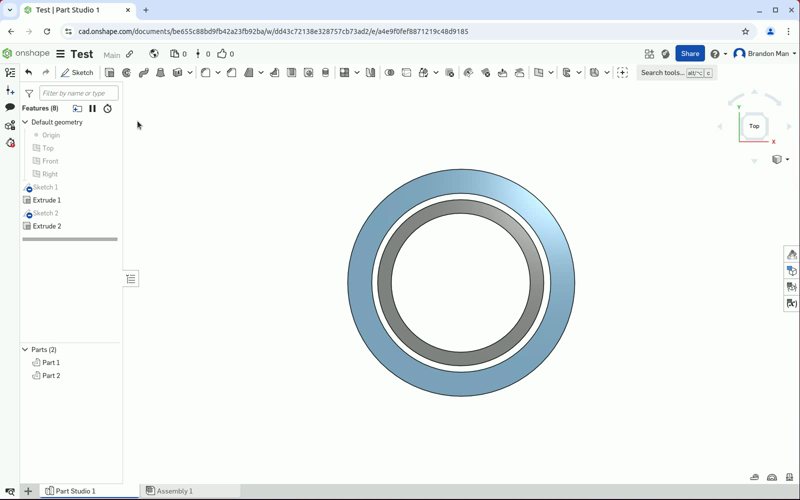
key(shift+h)
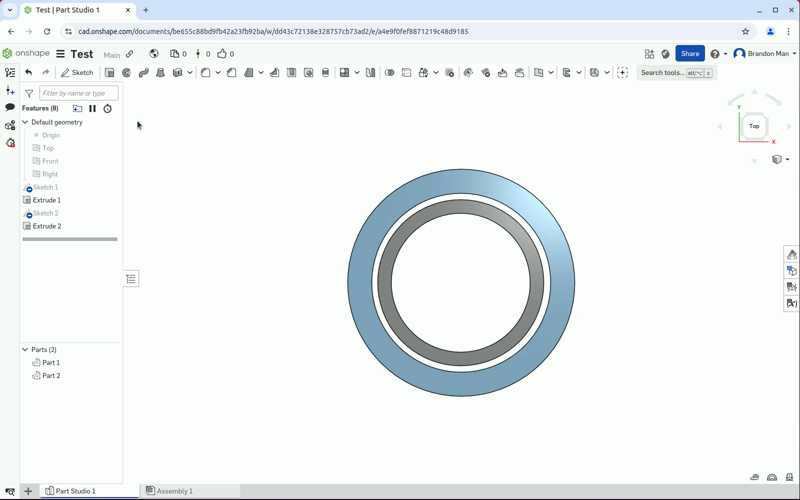
key(shift+h)
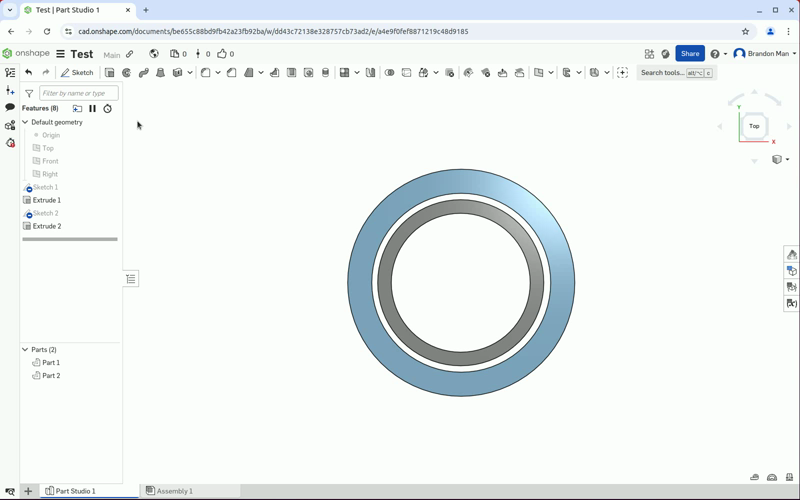
mouse_move(73, 189)
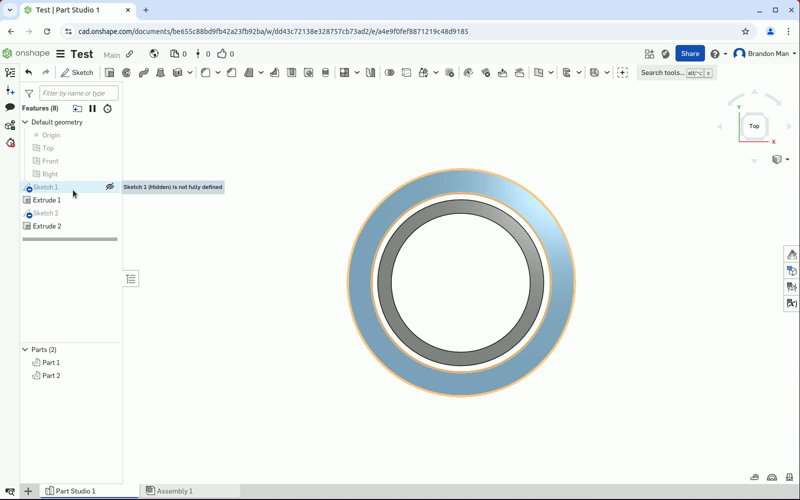
click(73, 189)
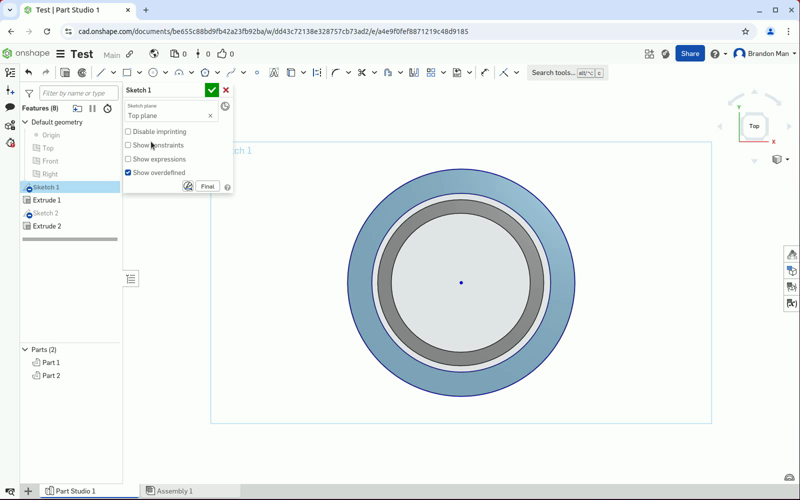
mouse_move(229, 92)
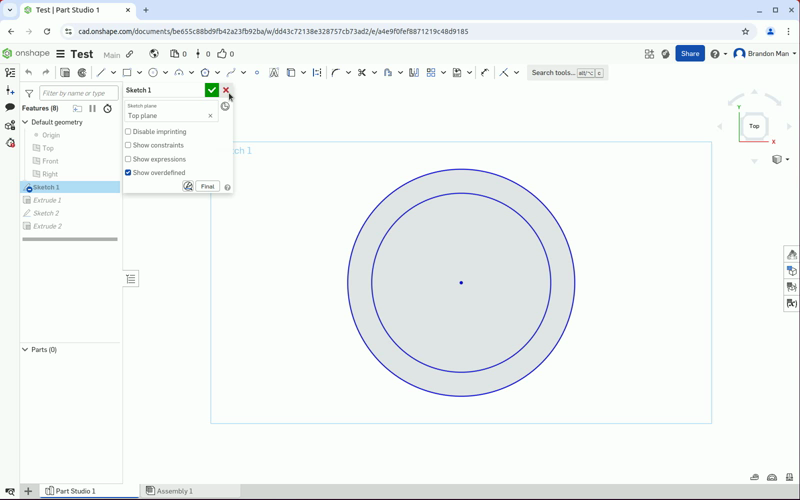
click(229, 92)
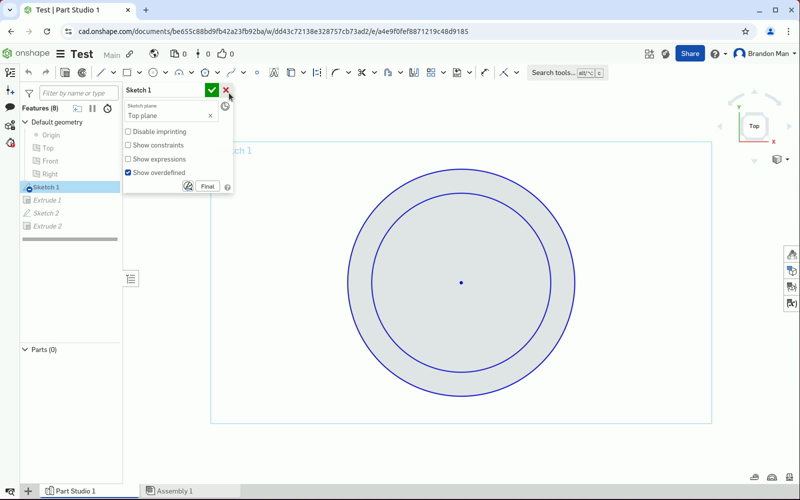
key(shift+s)
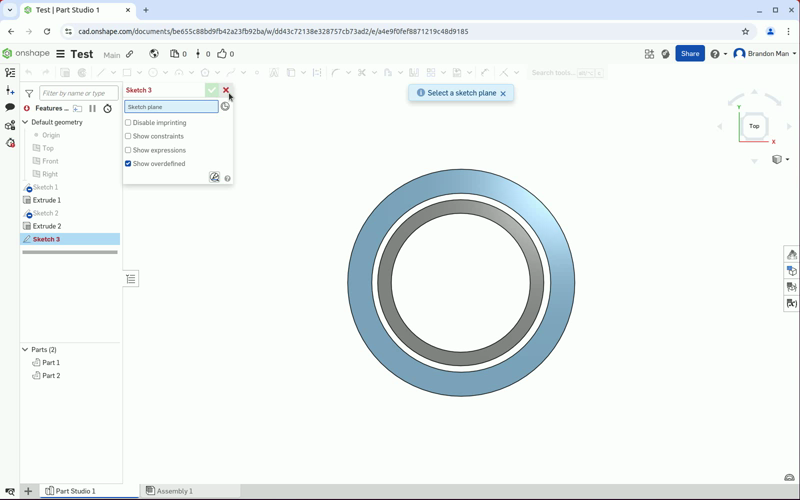
mouse_move(73, 150)
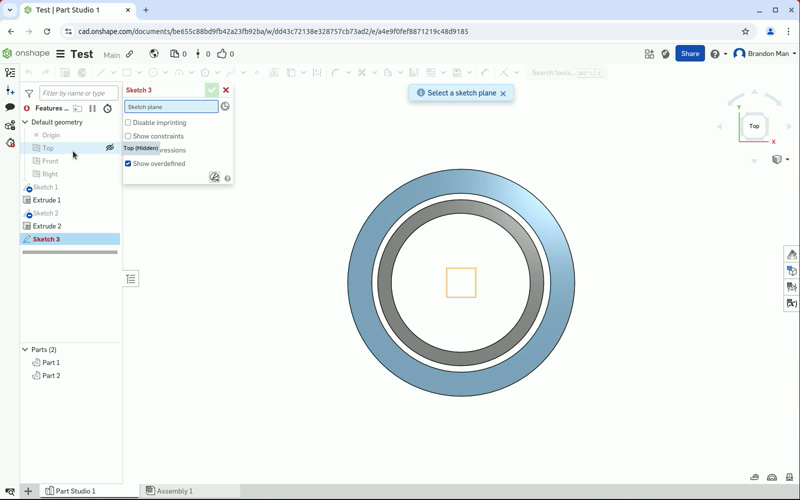
click(73, 150)
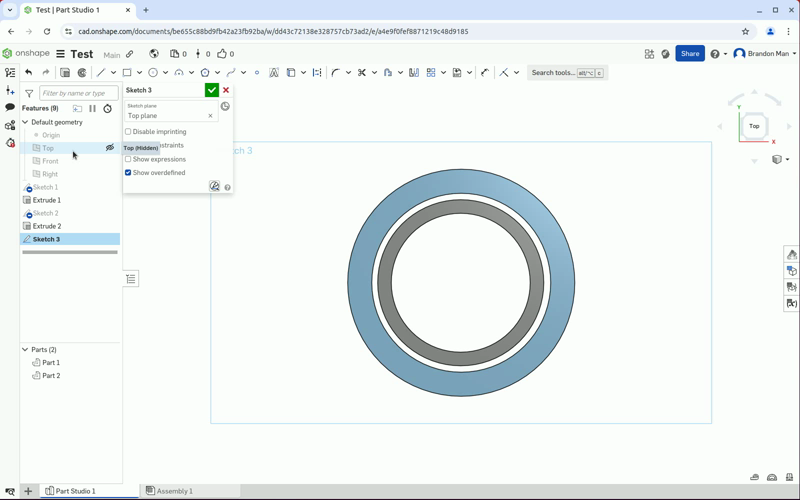
mouse_move(73, 352)
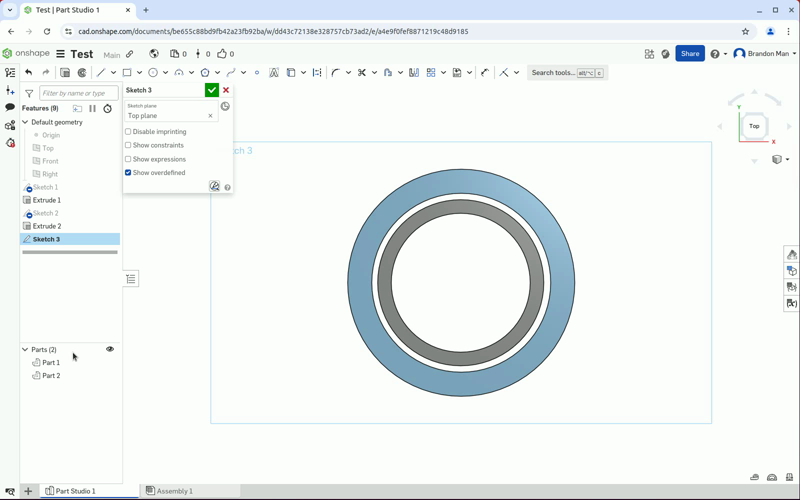
key(y)
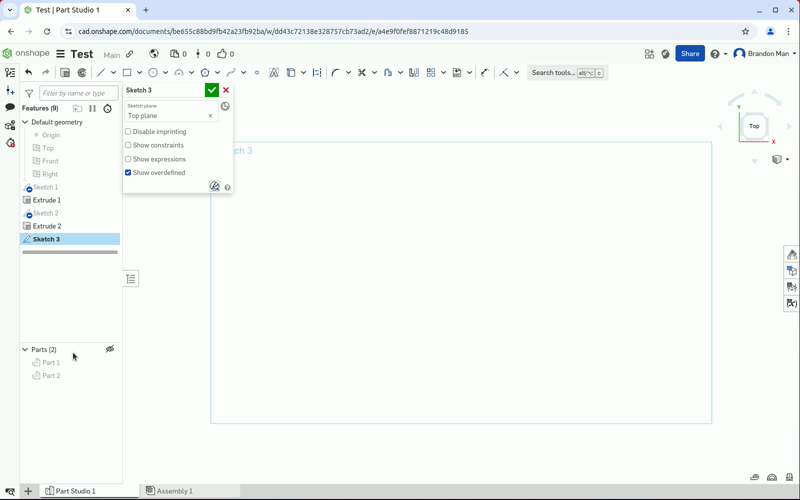
key(c)
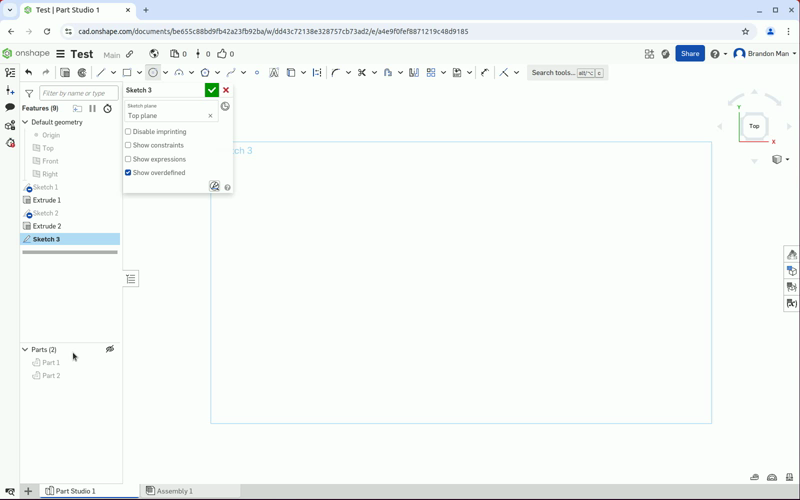
key_down(shift)
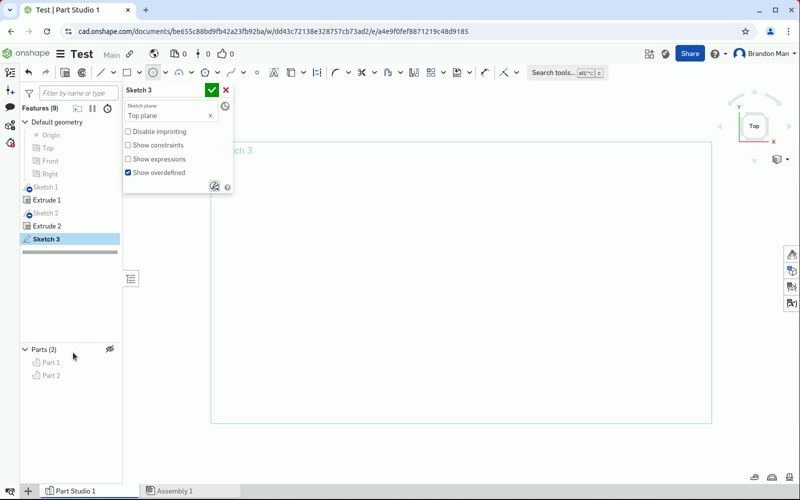
mouse_move(460, 282)
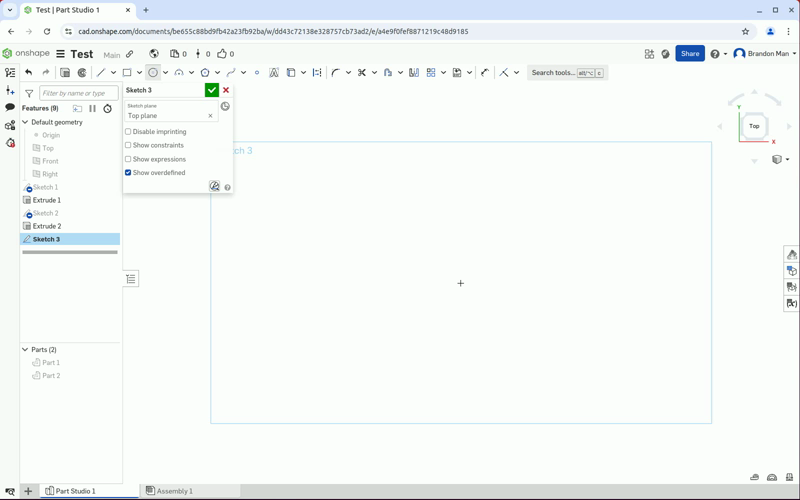
click(460, 282)
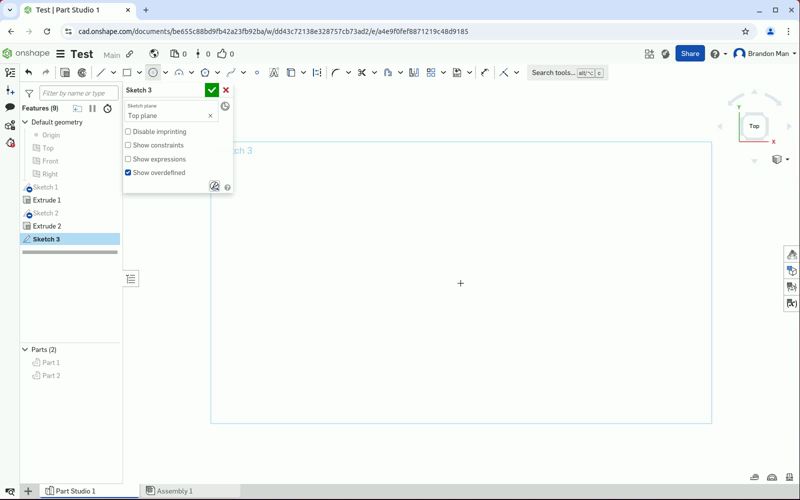
key_up(shift)
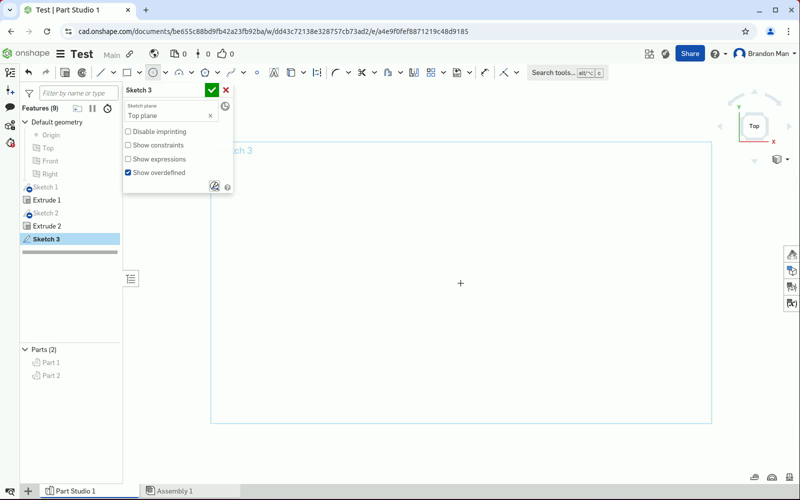
mouse_move(552, 282)
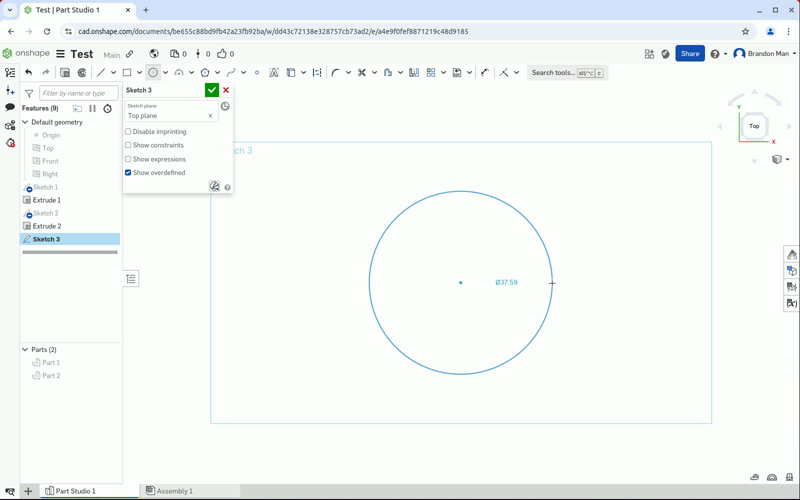
click(552, 282)
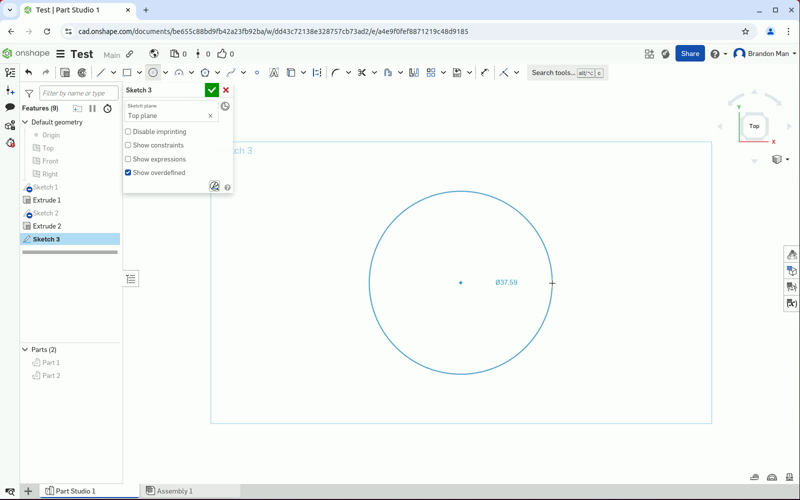
key(esc)
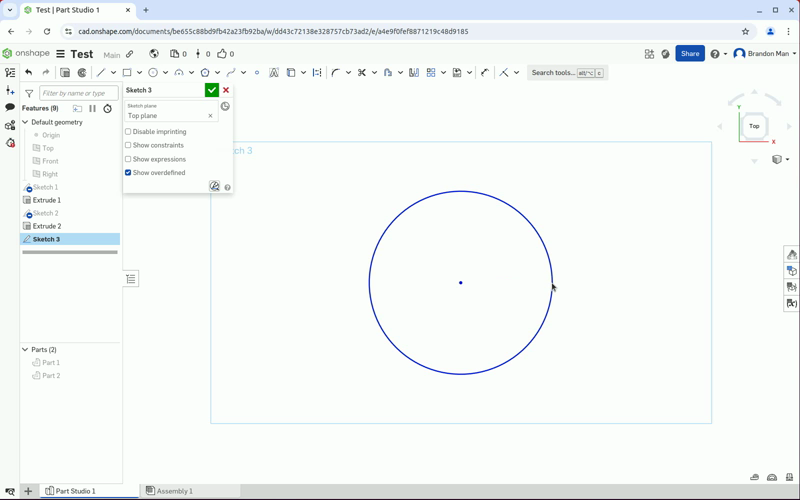
key(c)
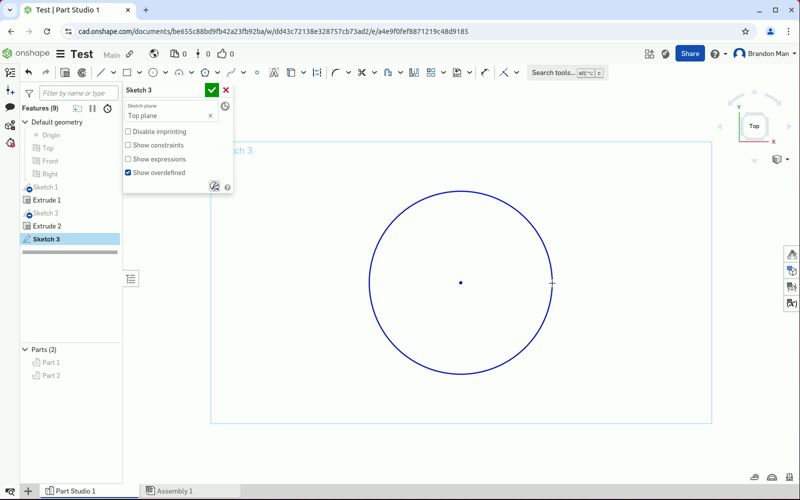
key_down(shift)
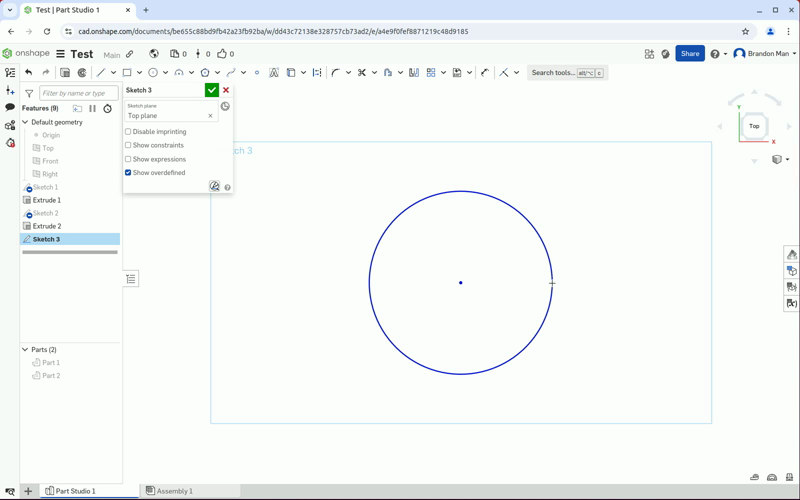
mouse_move(460, 282)
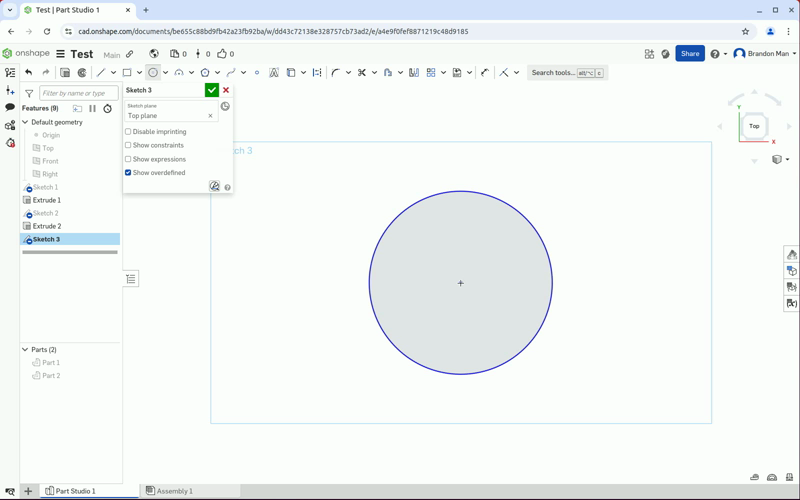
click(460, 282)
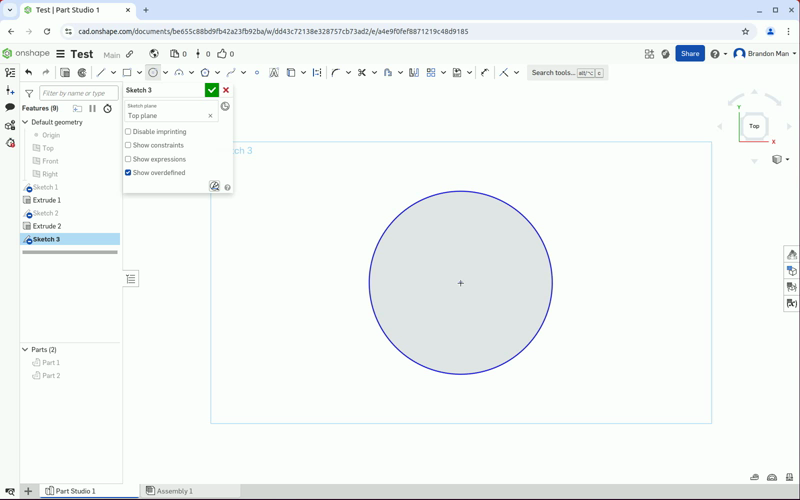
key_up(shift)
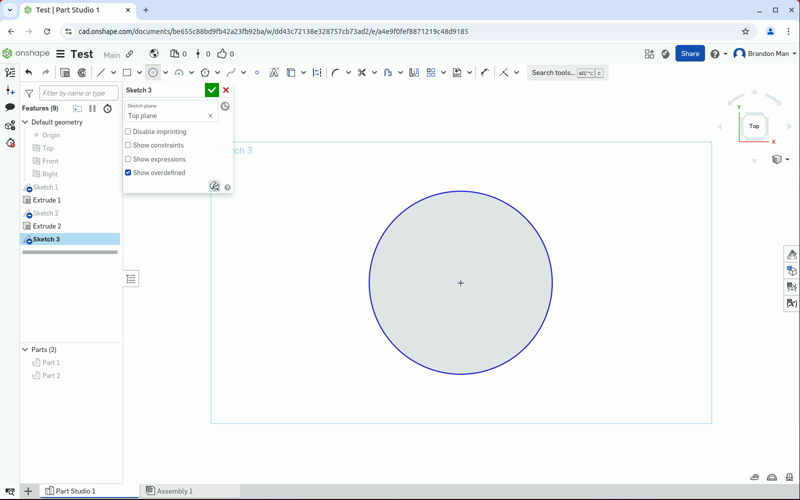
mouse_move(542, 282)
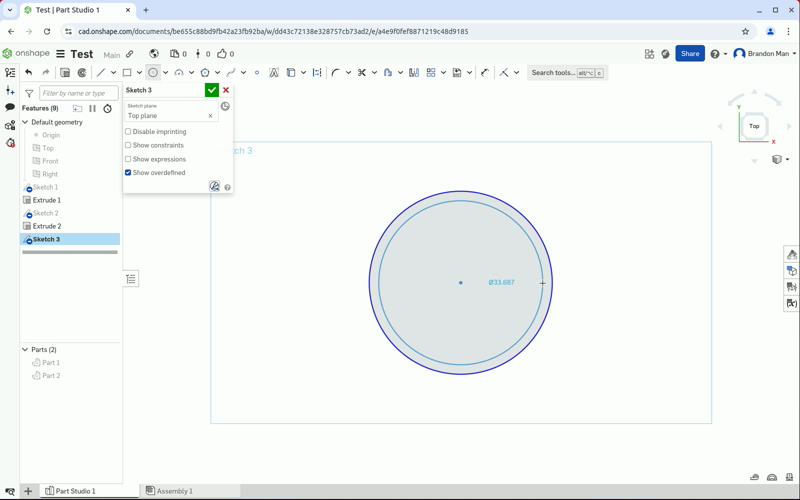
click(542, 282)
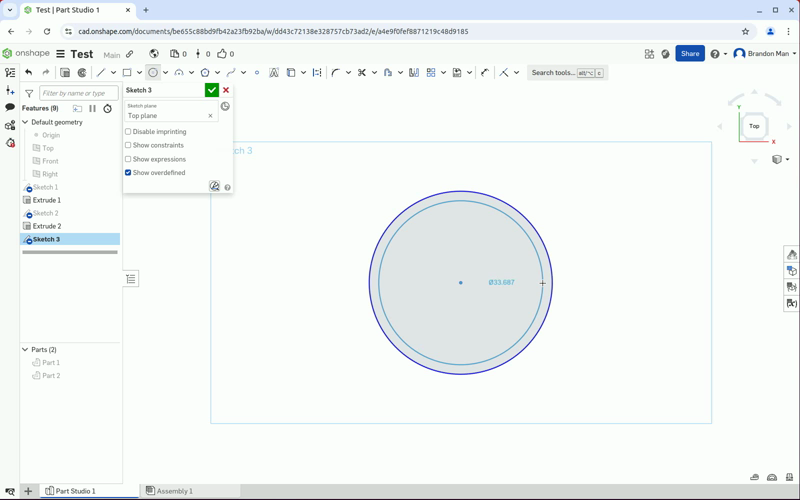
key(esc)
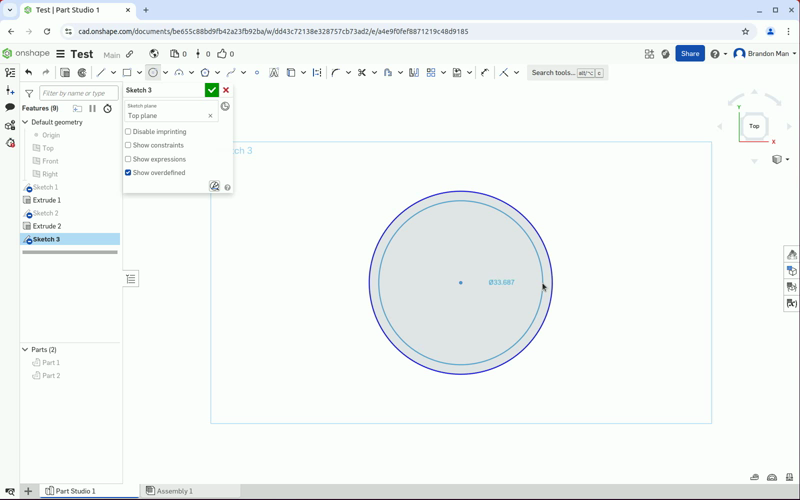
mouse_move(541, 255)
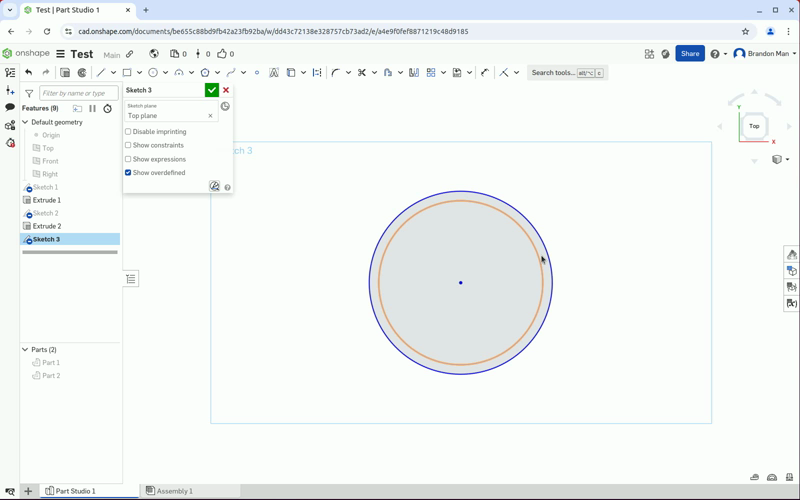
click(541, 255)
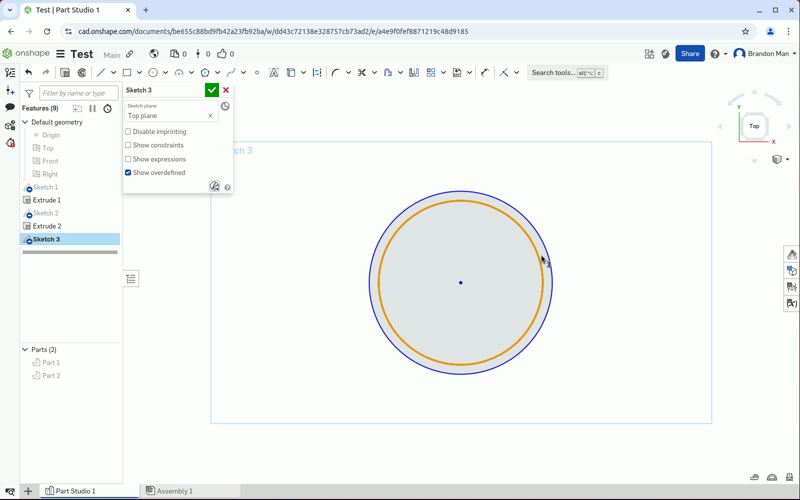
mouse_move(73, 352)
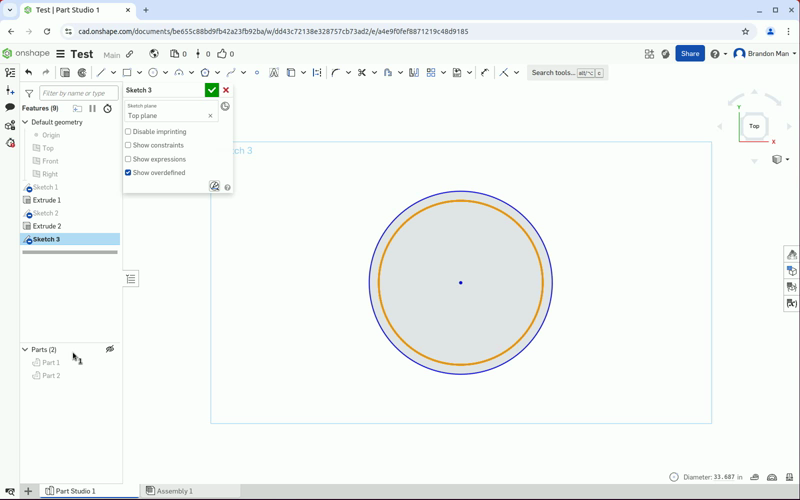
key(shift+y)
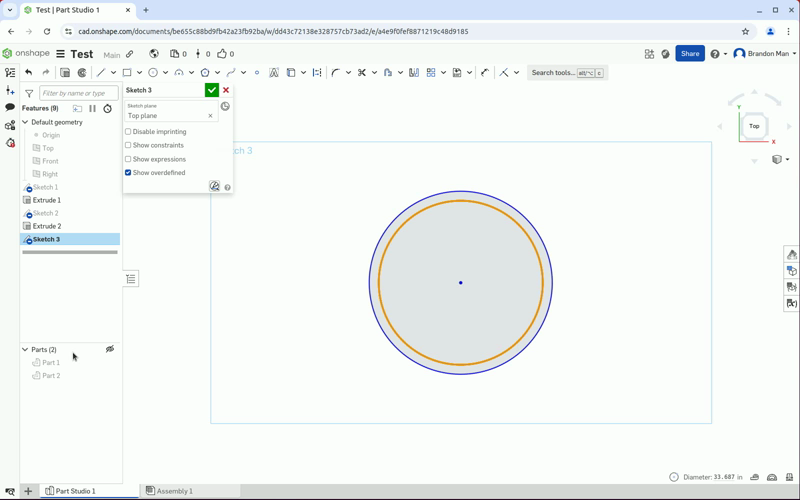
key(shift+e)
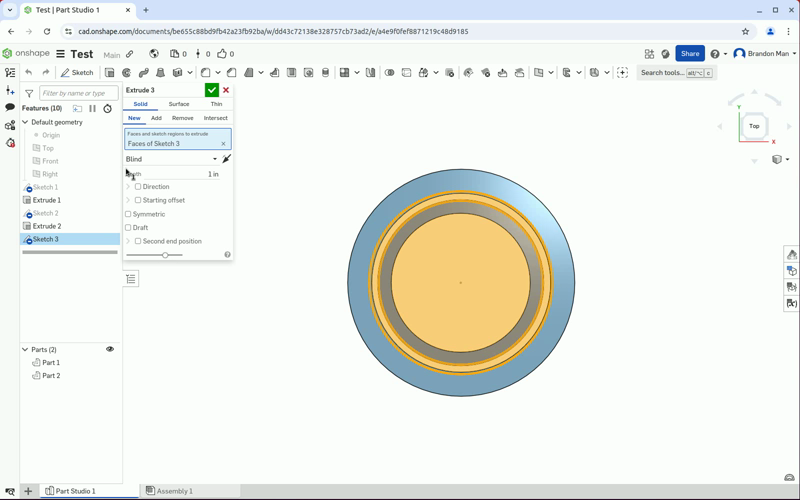
mouse_move(143, 106)
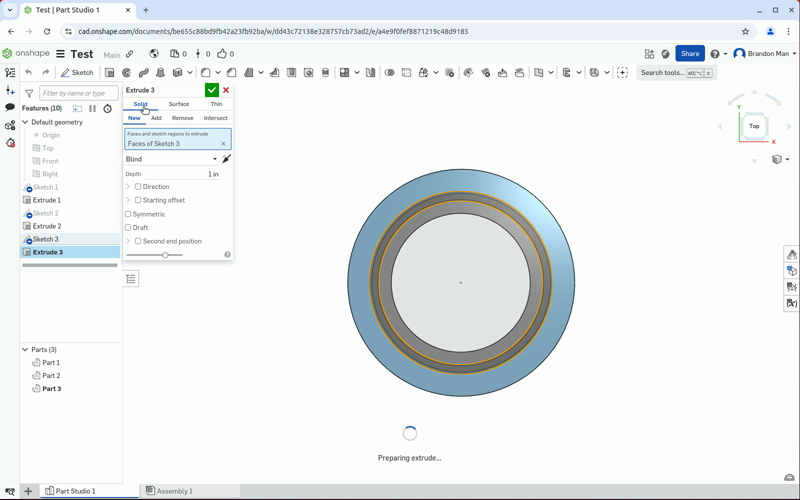
click(143, 106)
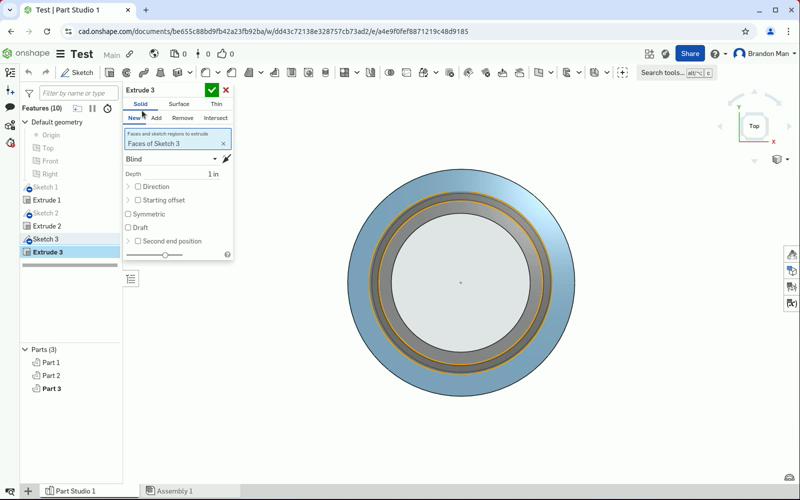
mouse_move(137, 120)
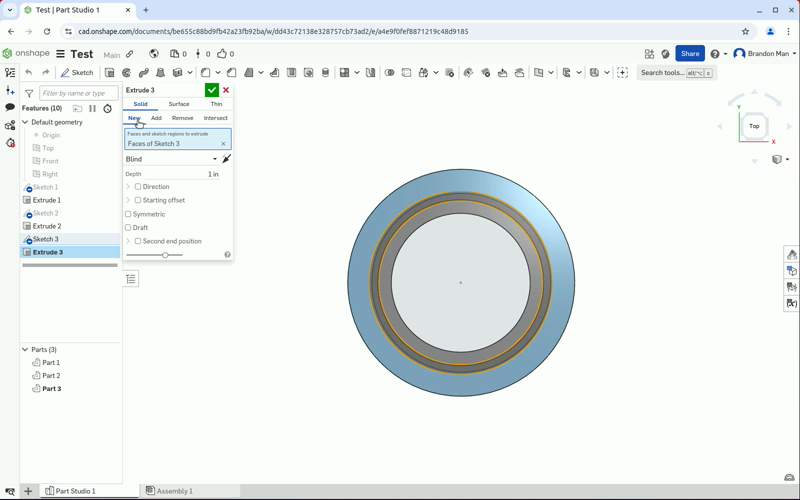
click(137, 120)
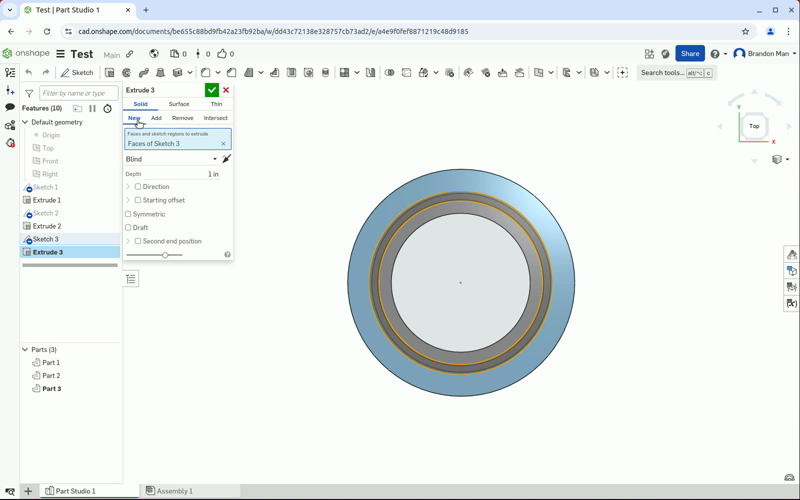
key(tab, 4)
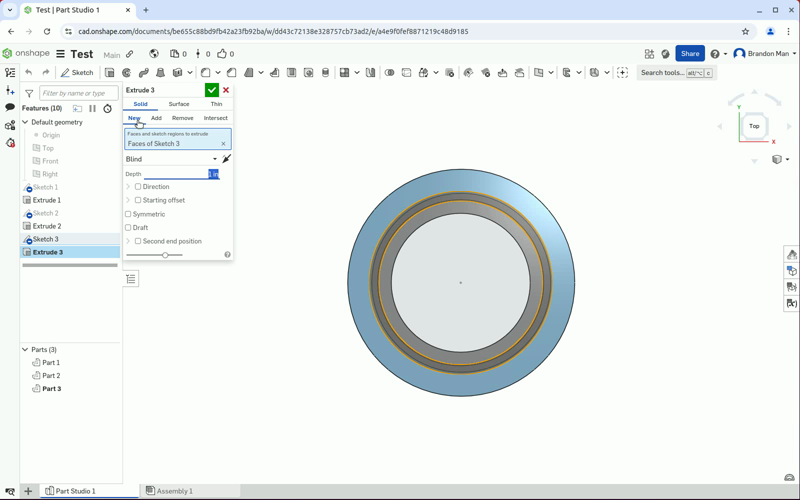
text(2.889)
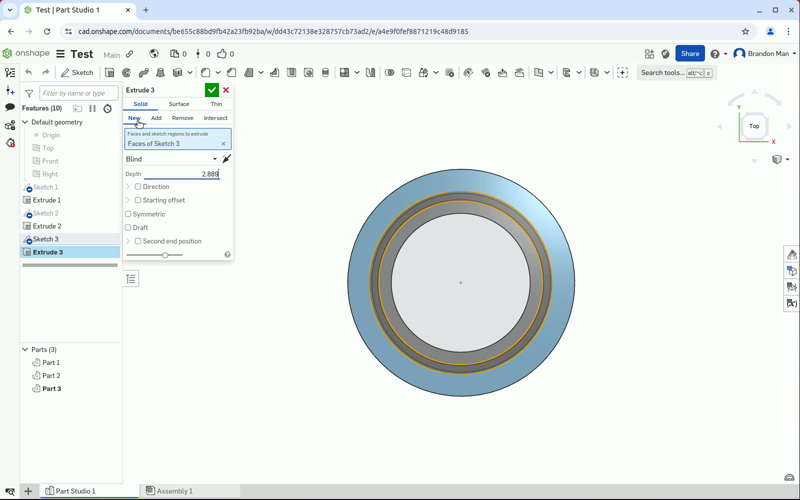
key(enter)
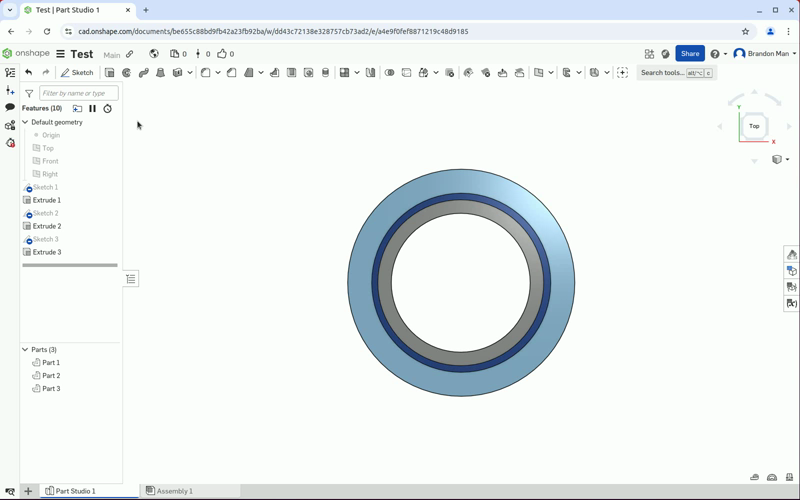
key(shift+h)
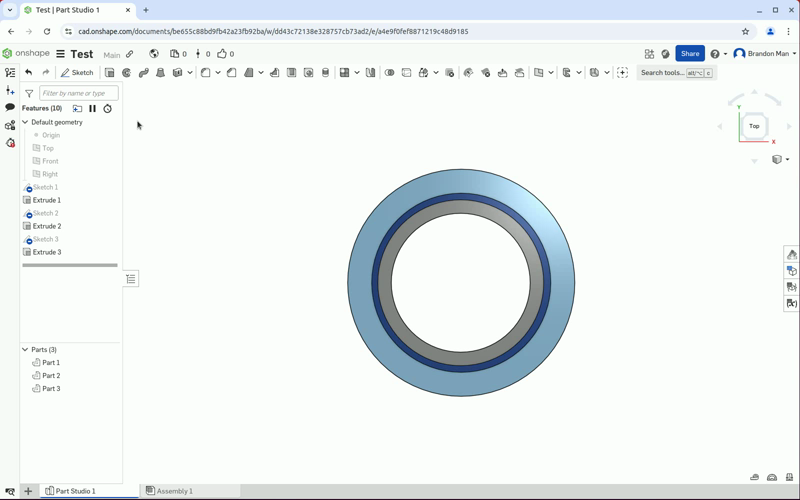
key(shift+h)
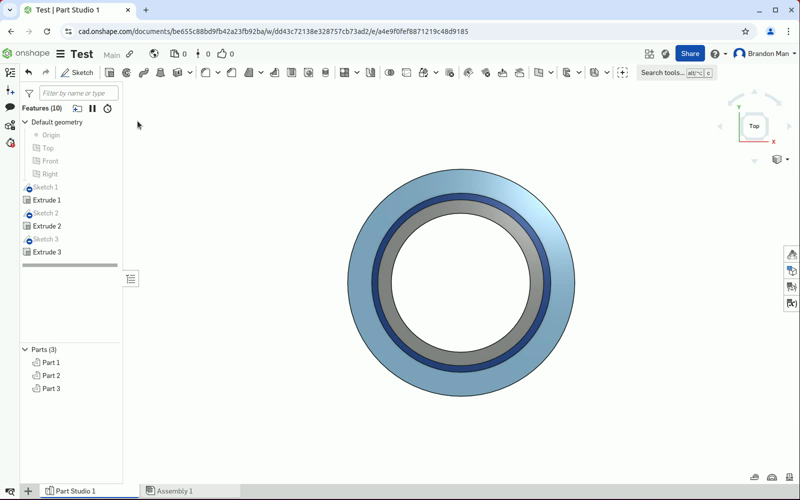
key(shift+7)
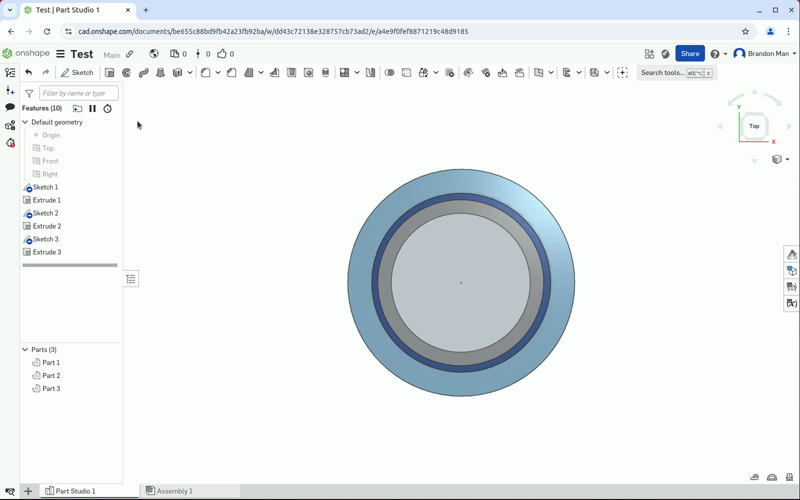
key(up, 3)
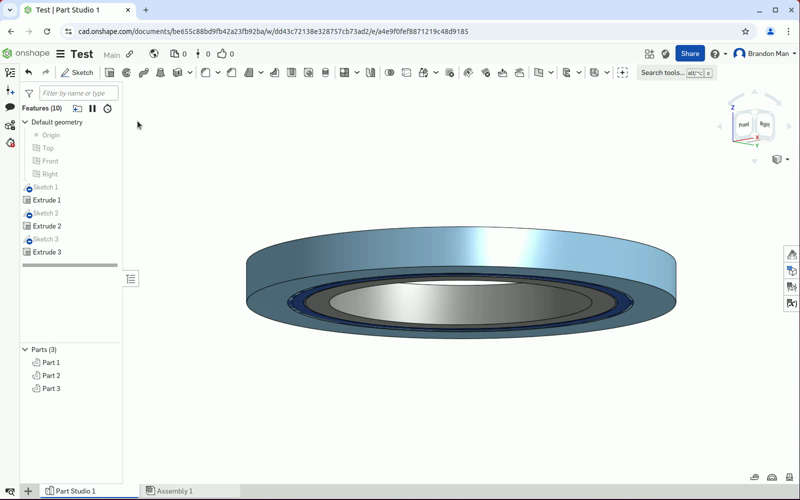
key(left, 3)
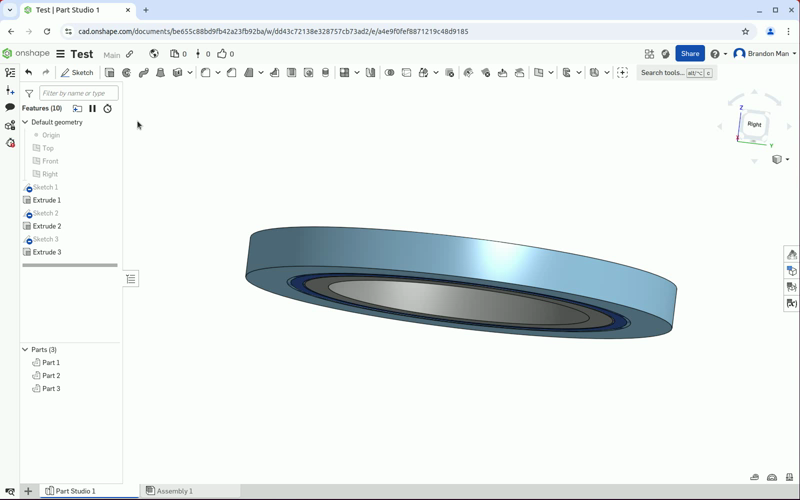
key(right, 3)
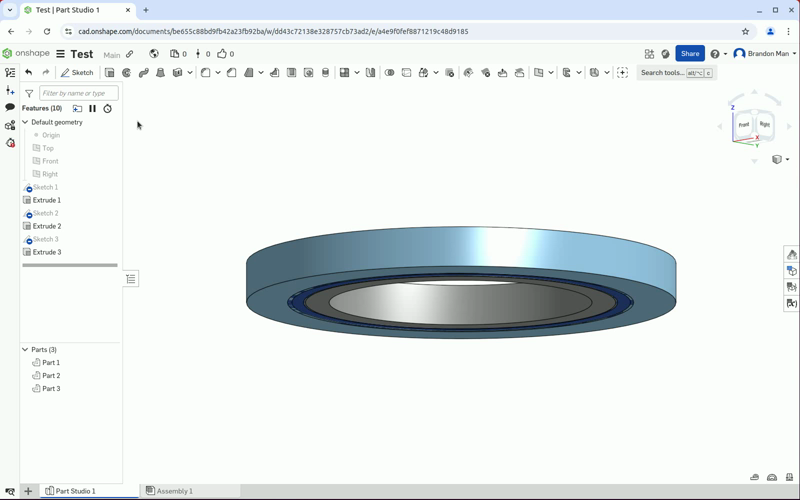
key(down, 3)
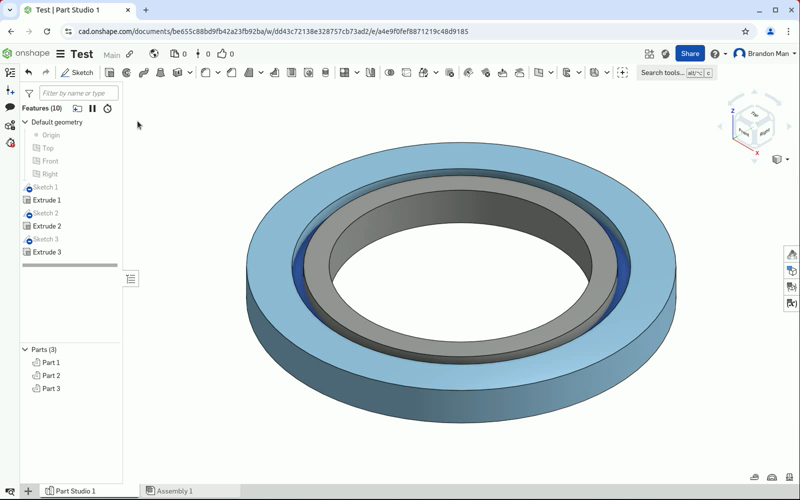
mouse_move(73, 189)
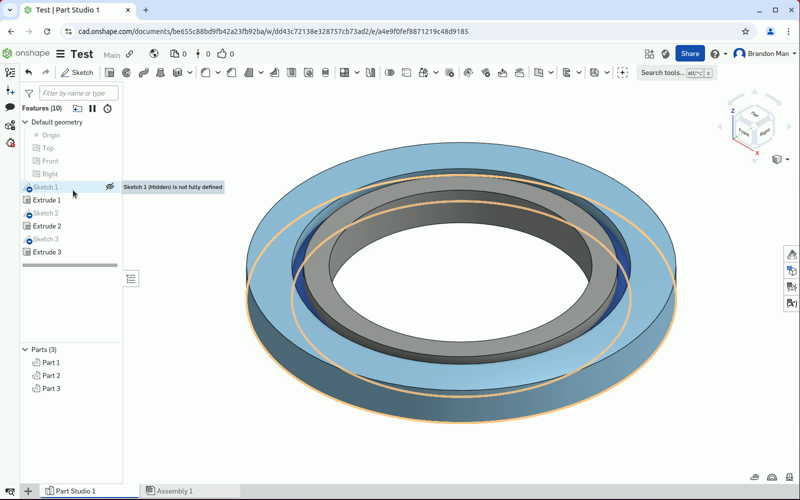
click(73, 189)